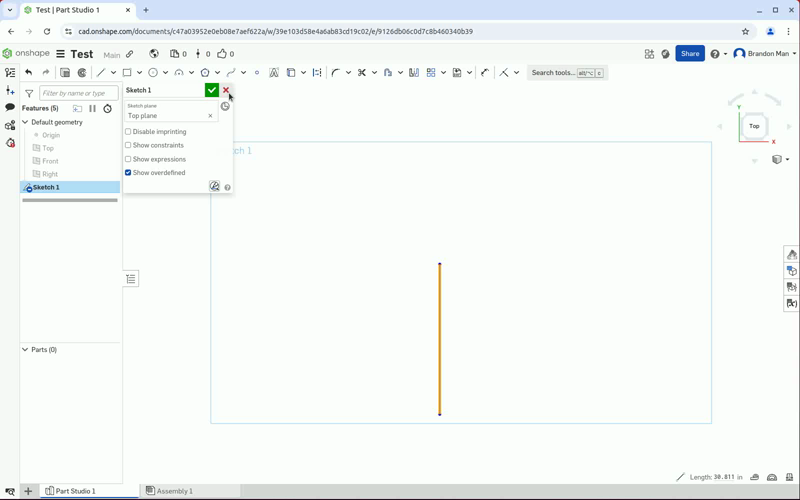
key(shift+h)
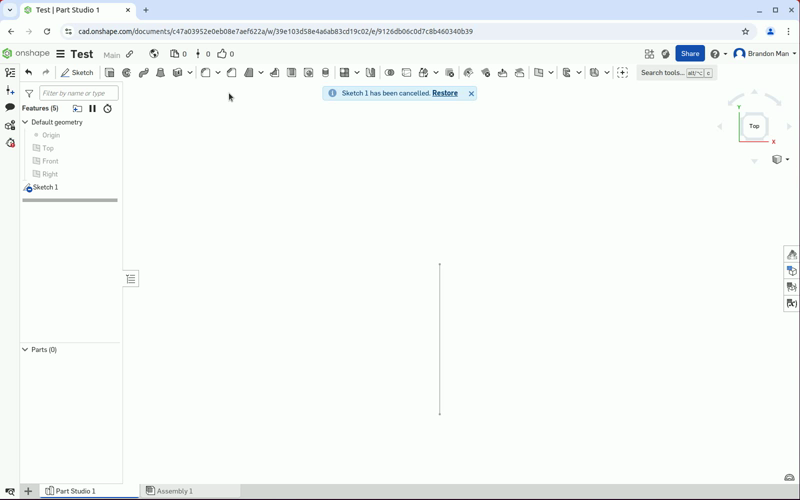
mouse_move(73, 352)
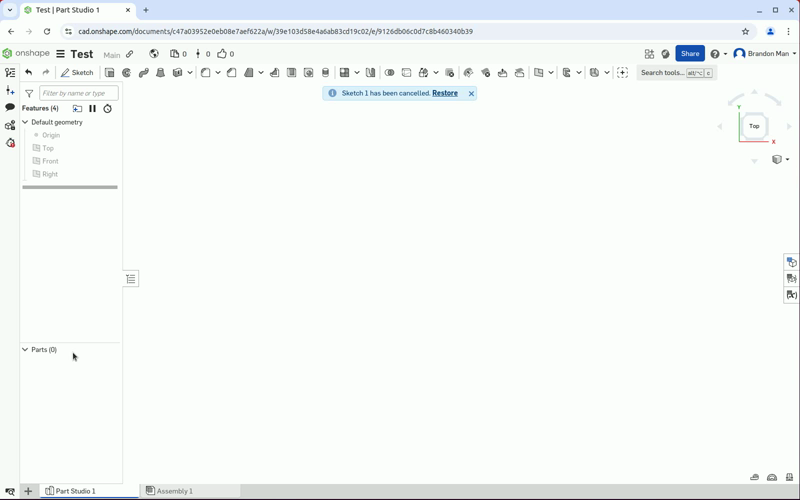
key(y)
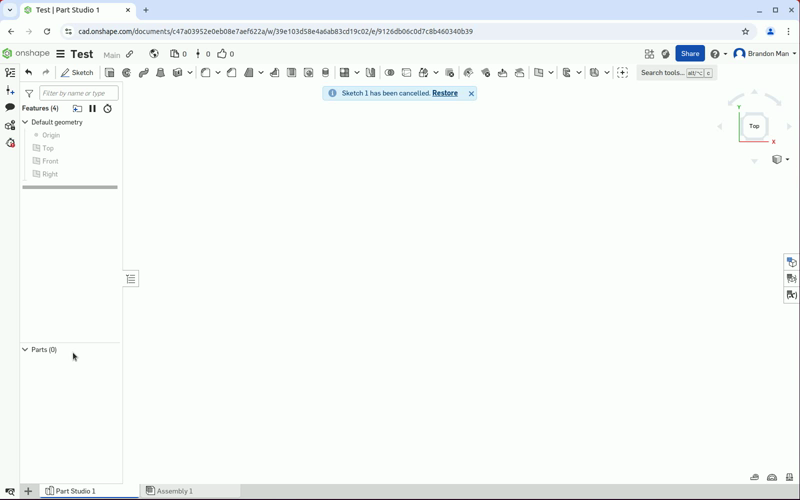
key(shift+p)
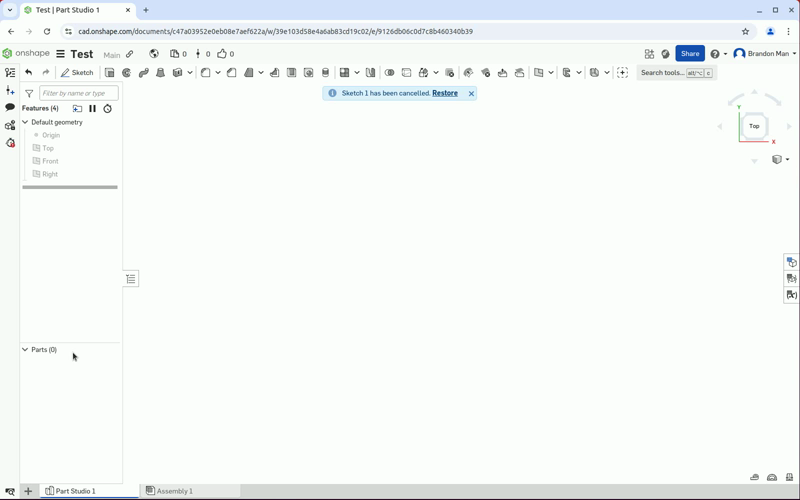
key(space)
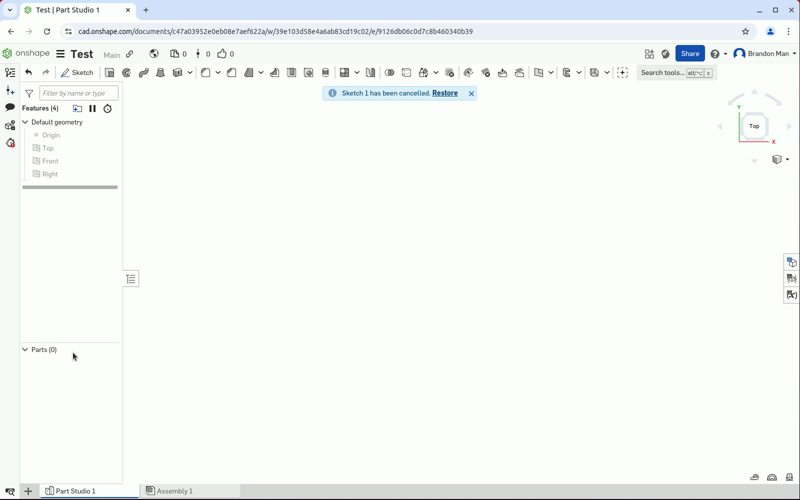
key_down(shift)
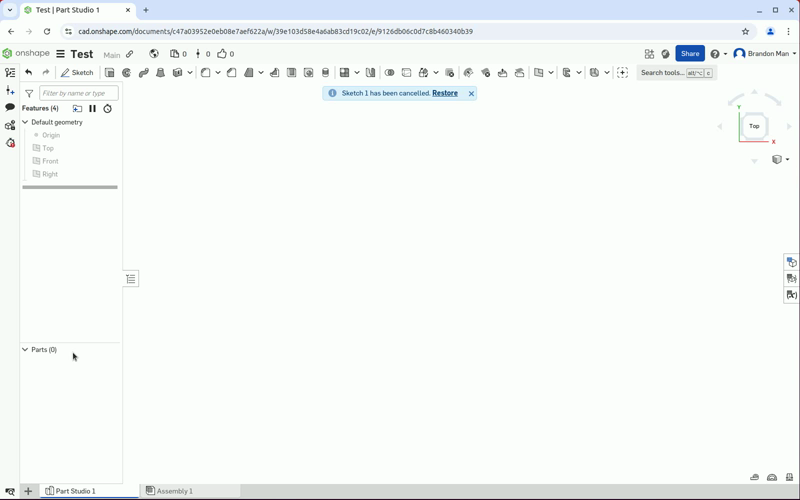
key(up)
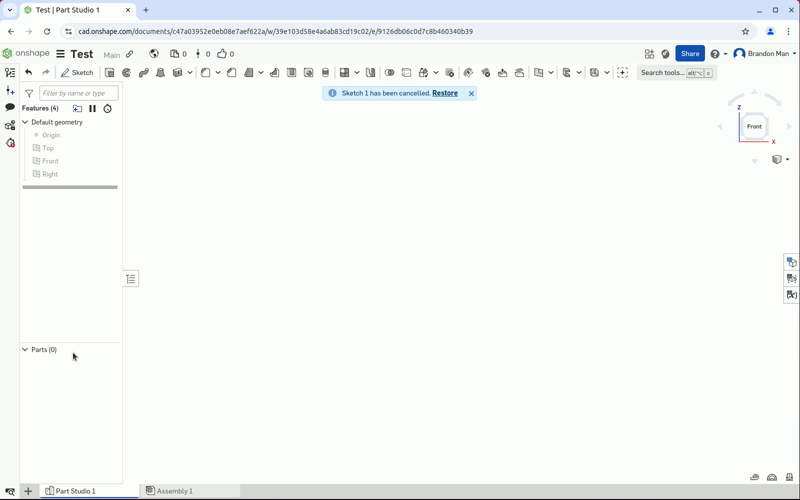
key_up(shift)
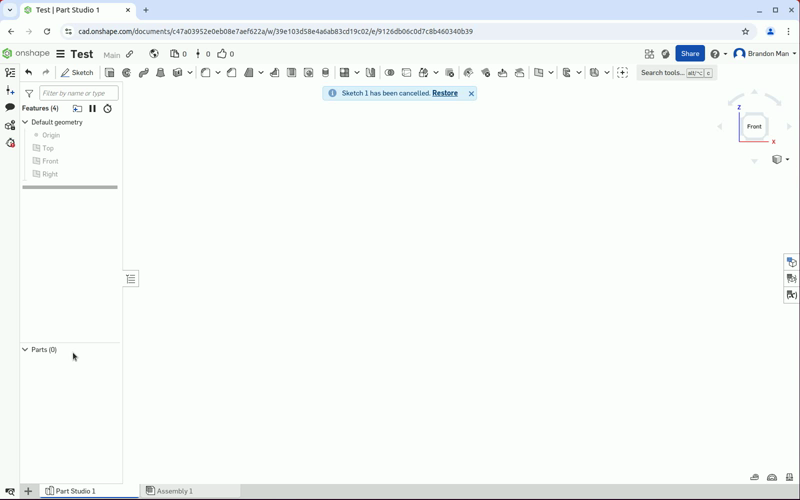
mouse_move(73, 352)
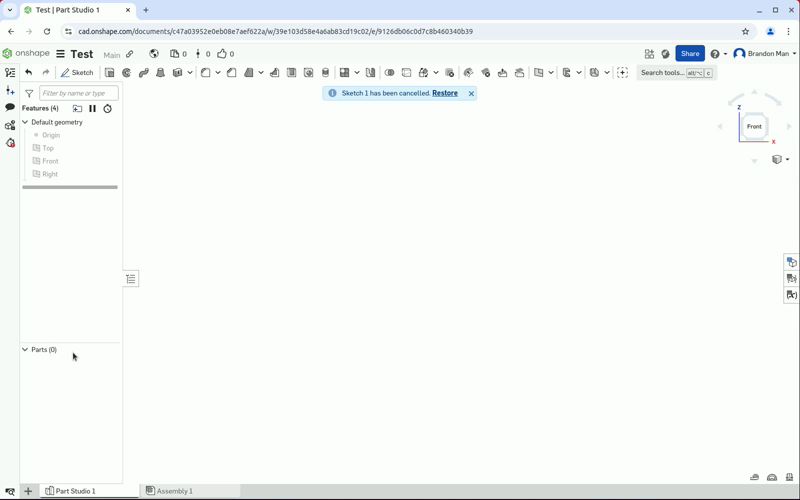
key(shift+y)
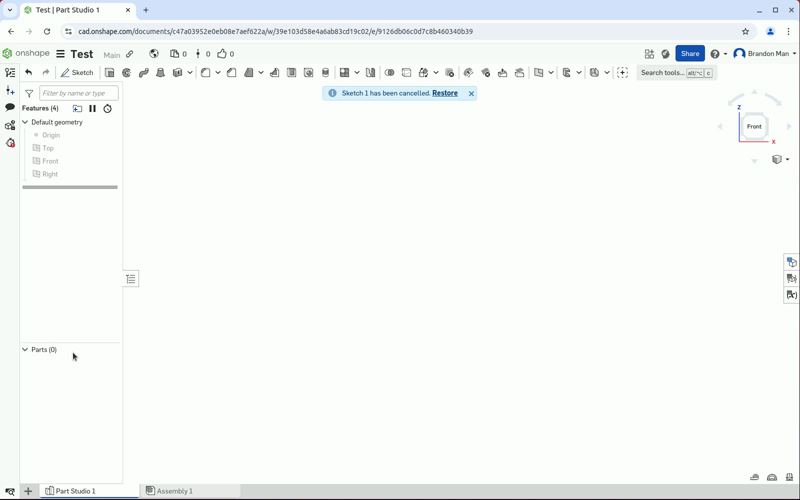
key(shift+s)
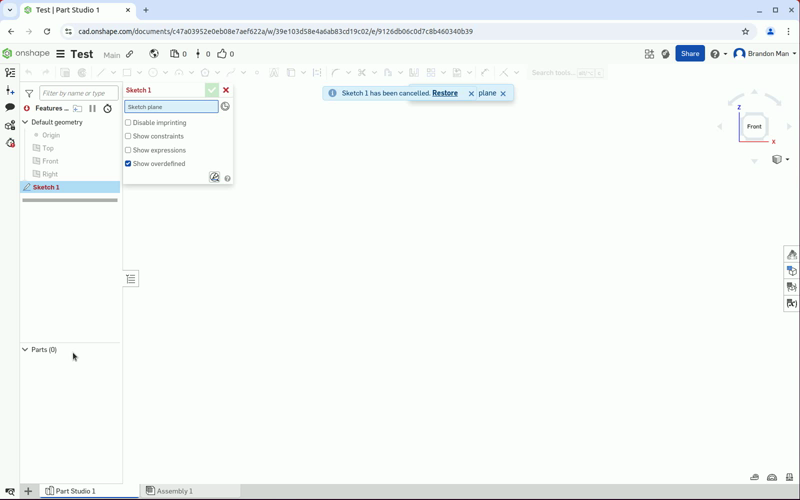
mouse_move(73, 163)
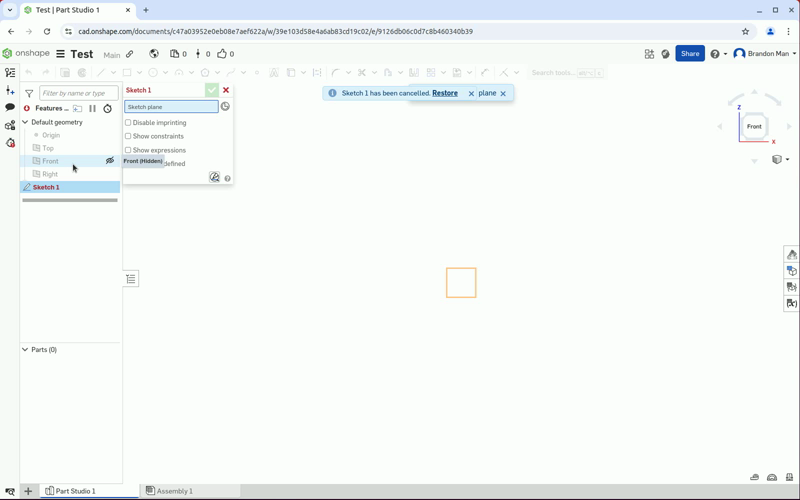
click(73, 163)
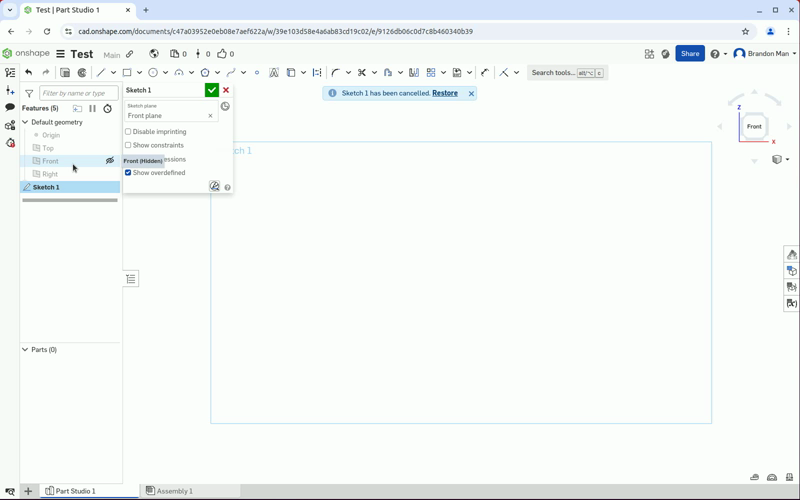
mouse_move(73, 352)
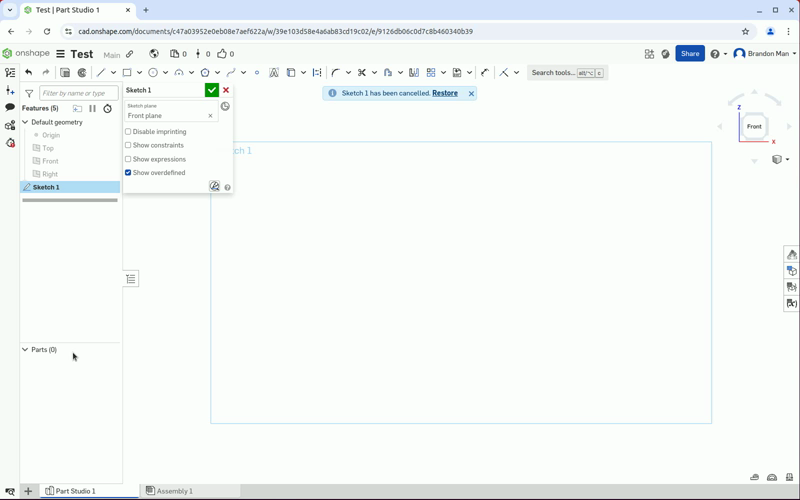
key(y)
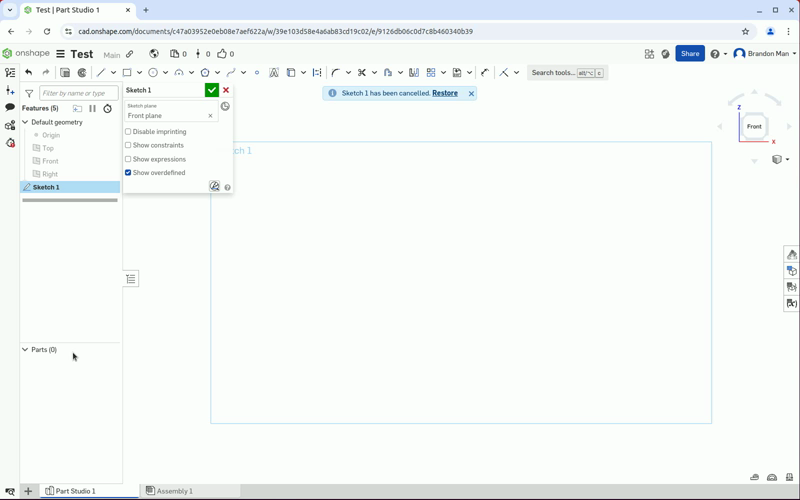
key(l)
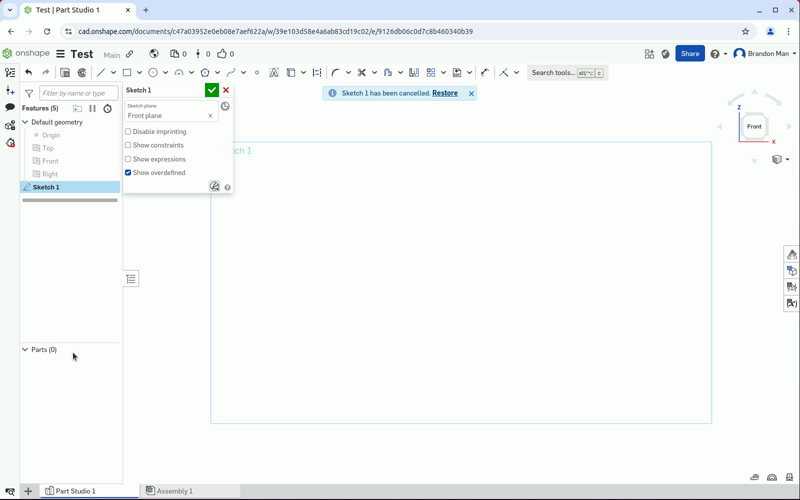
key_down(shift)
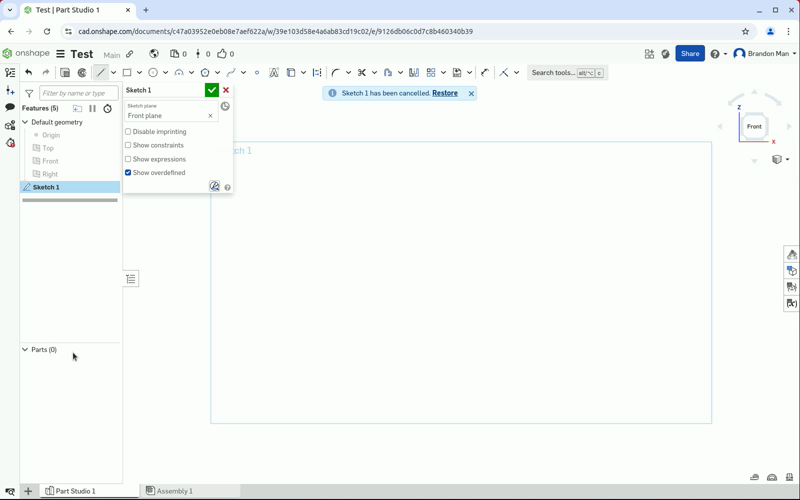
mouse_move(348, 368)
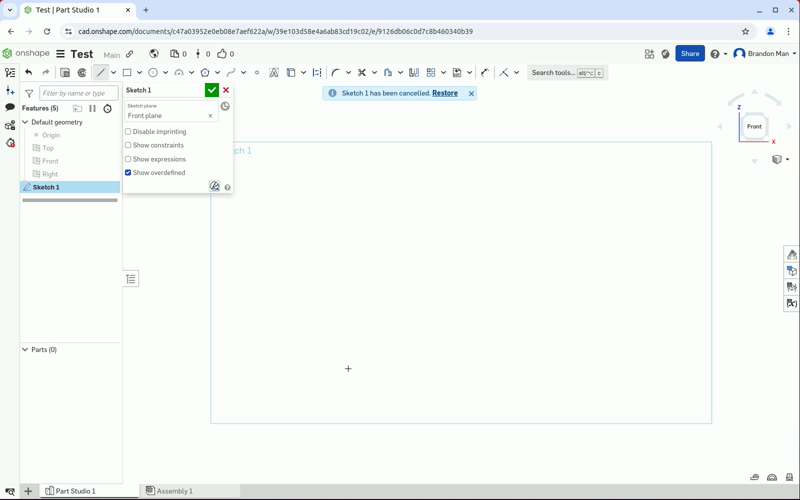
click(348, 368)
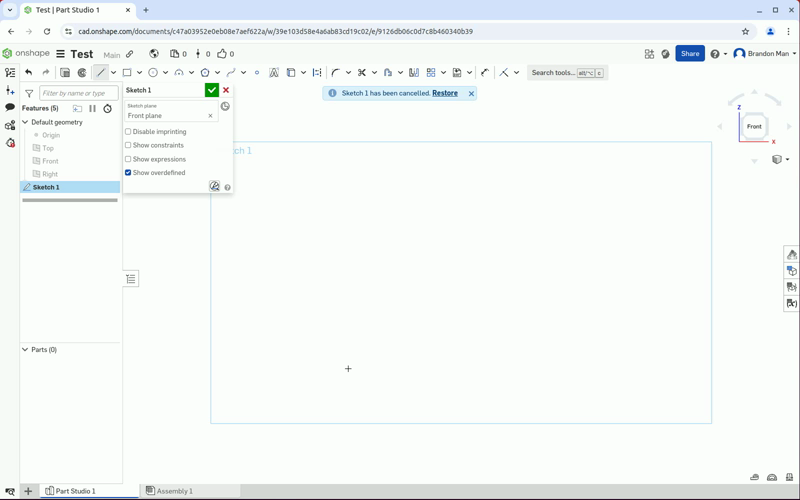
key_up(shift)
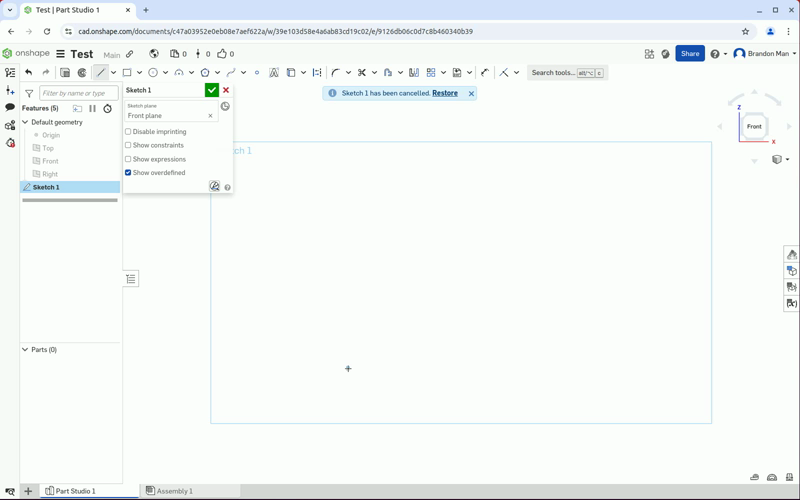
key_down(shift)
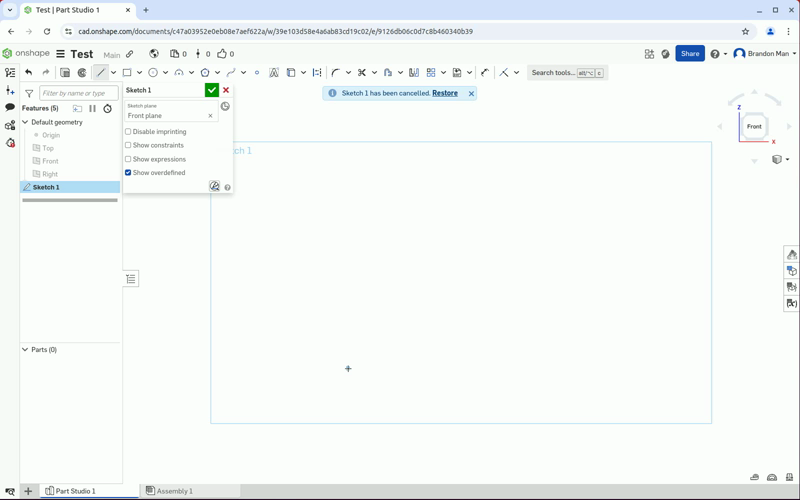
mouse_move(572, 368)
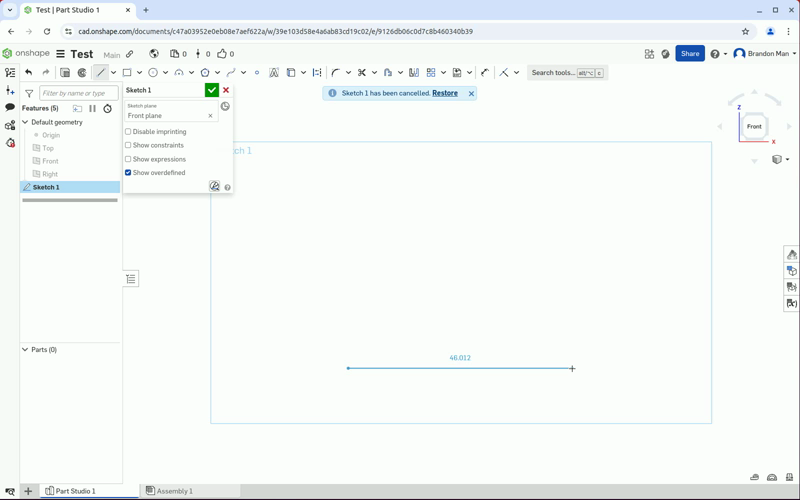
click(572, 368)
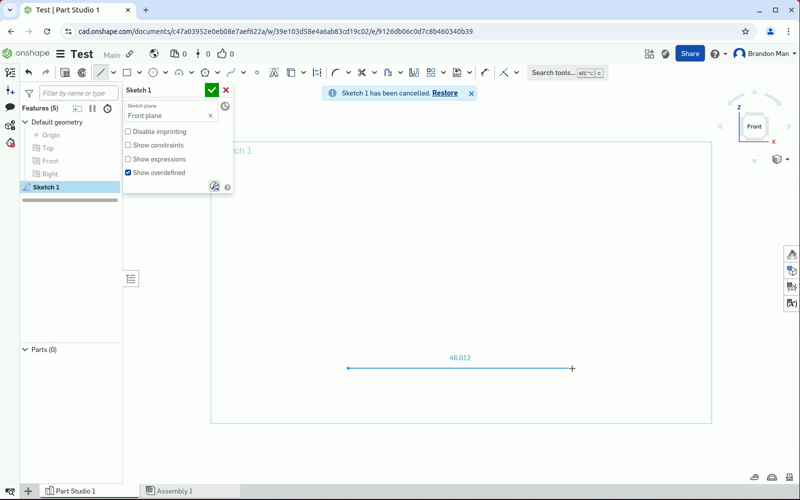
key_up(shift)
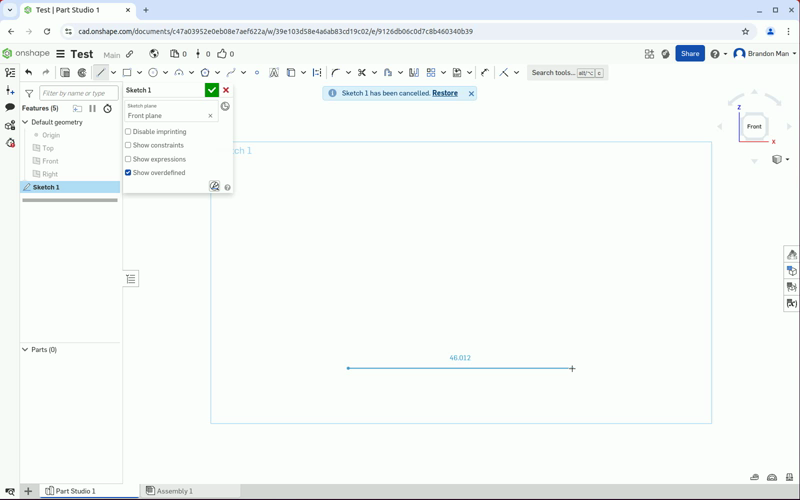
key_down(shift)
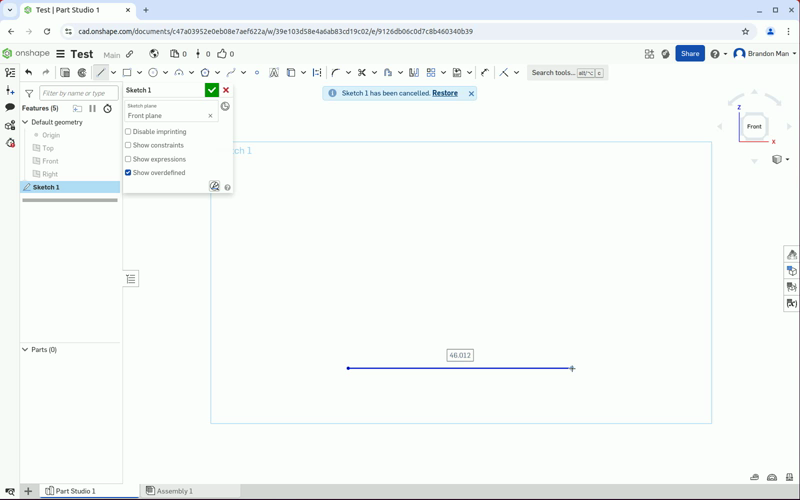
mouse_move(572, 198)
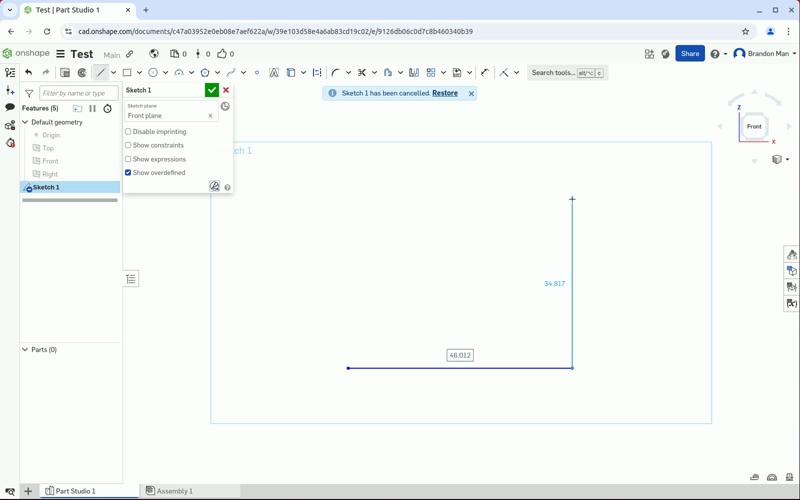
click(572, 198)
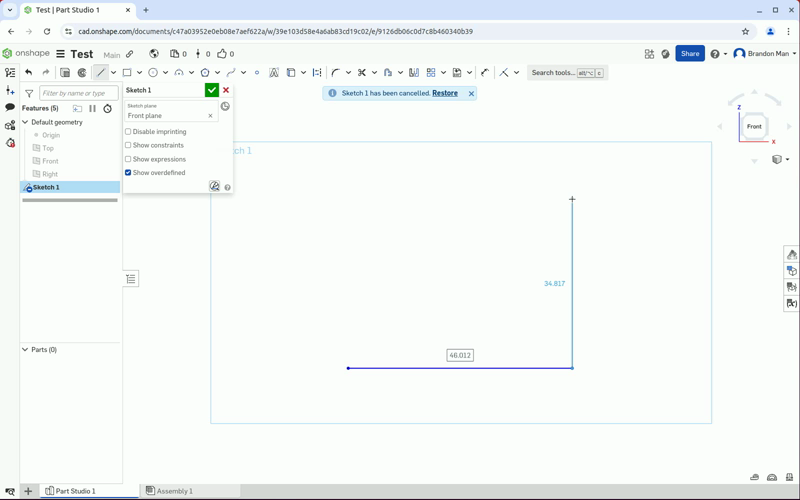
key_up(shift)
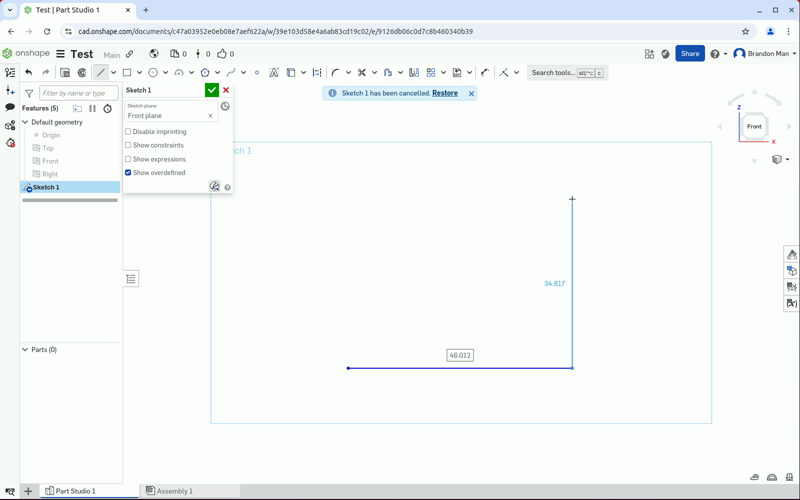
key_down(shift)
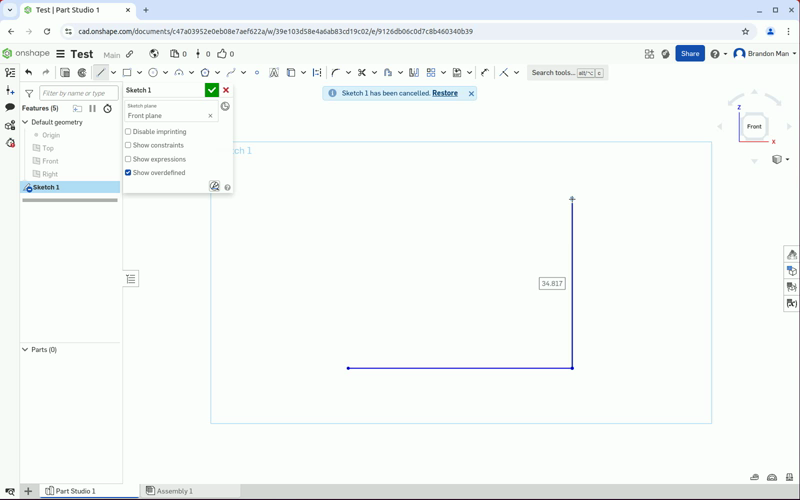
mouse_move(348, 198)
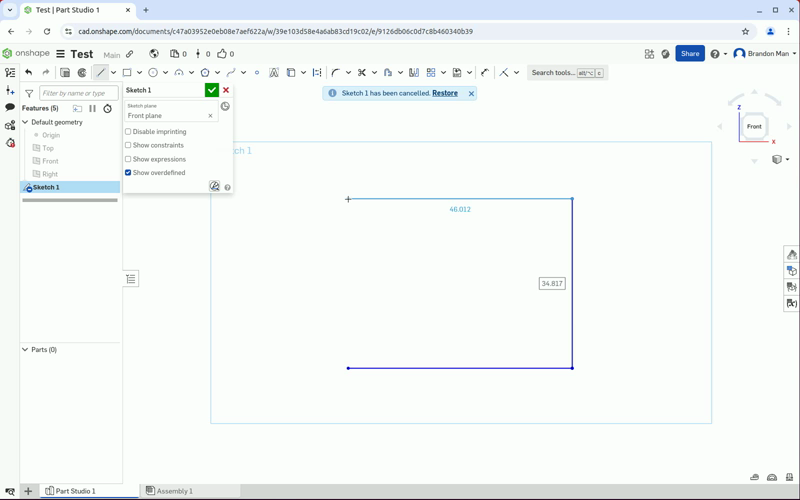
click(348, 198)
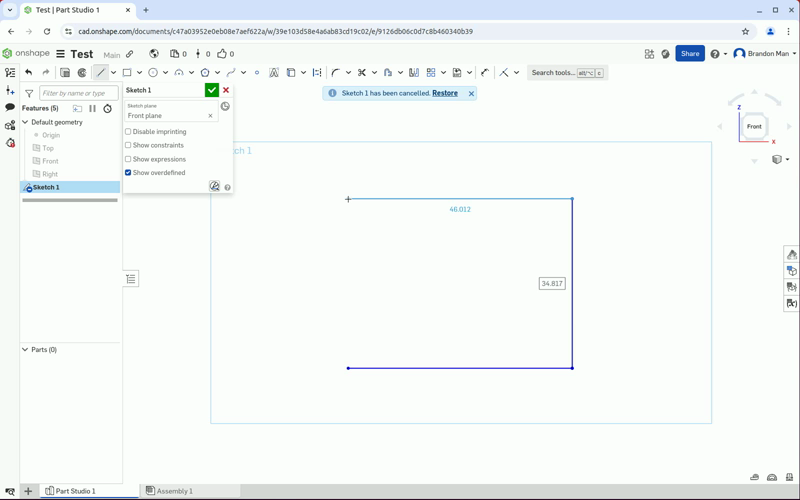
key_up(shift)
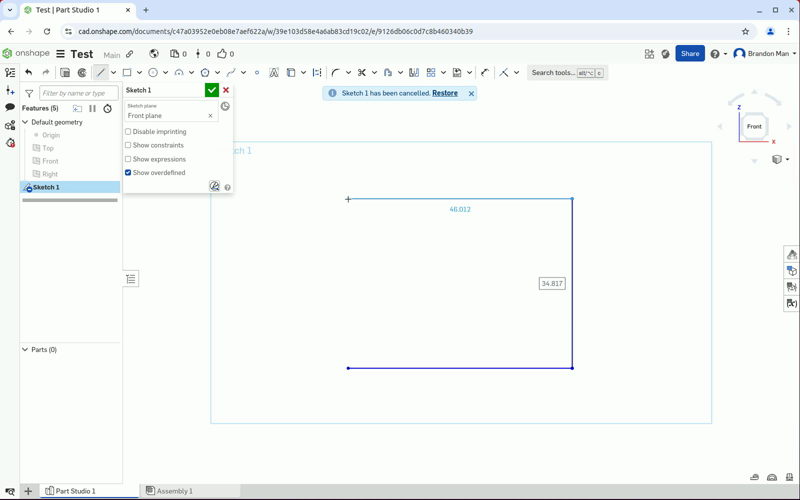
key_down(shift)
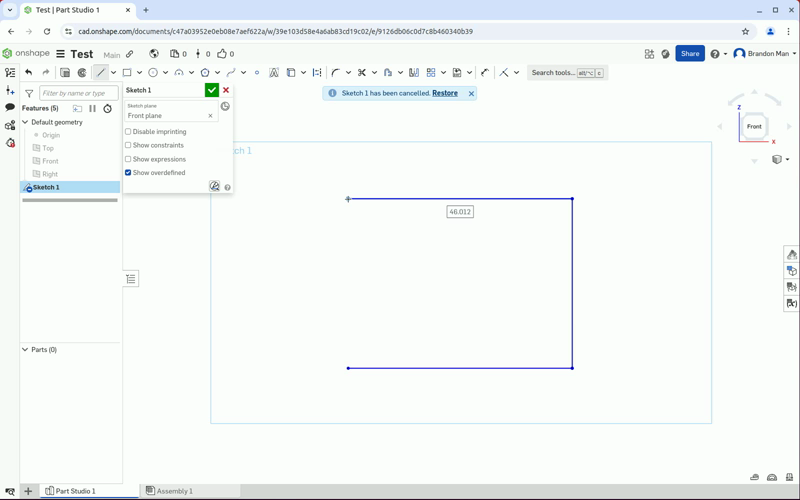
mouse_move(348, 368)
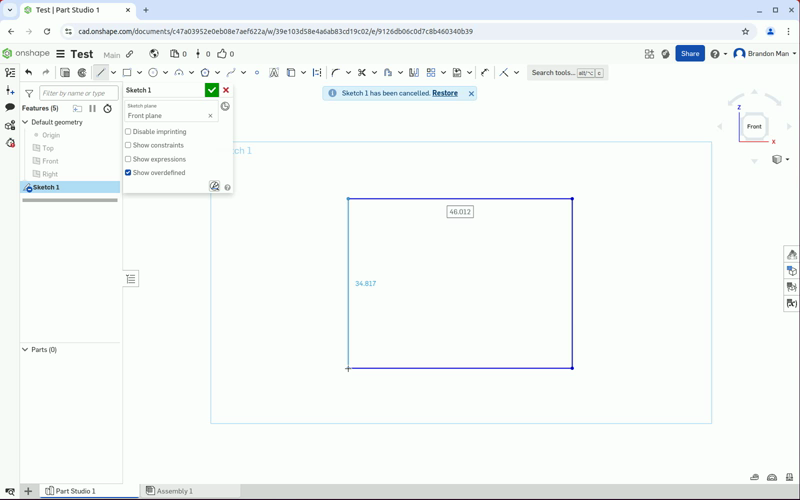
key_up(shift)
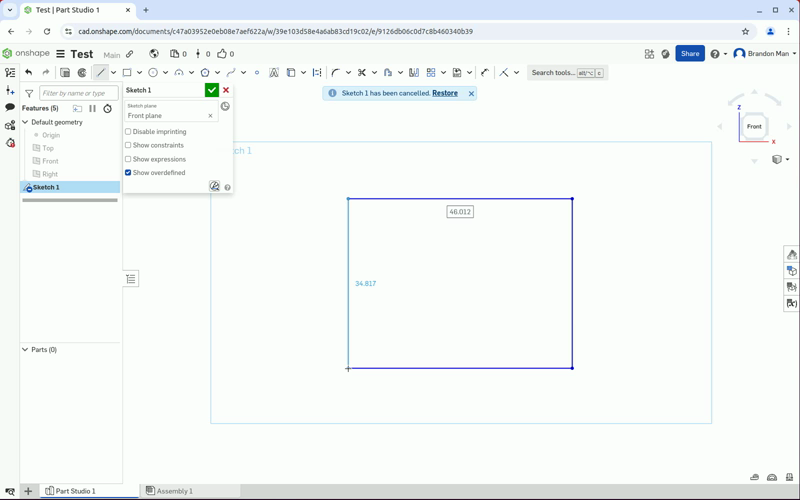
click(348, 368)
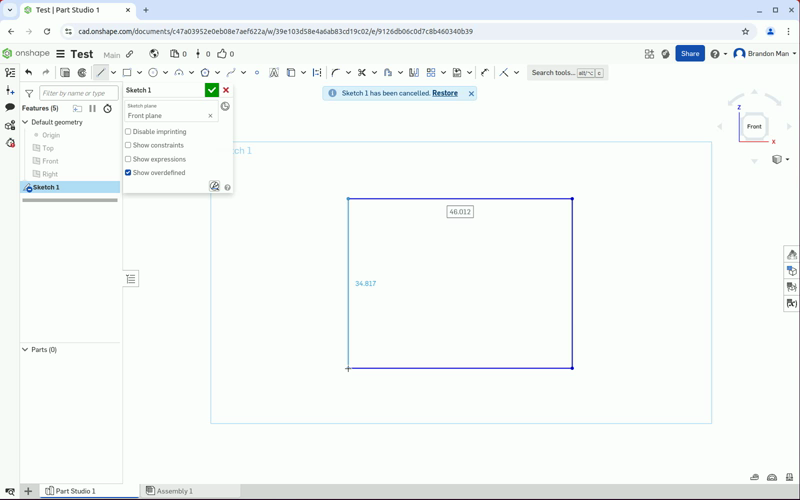
key(esc)
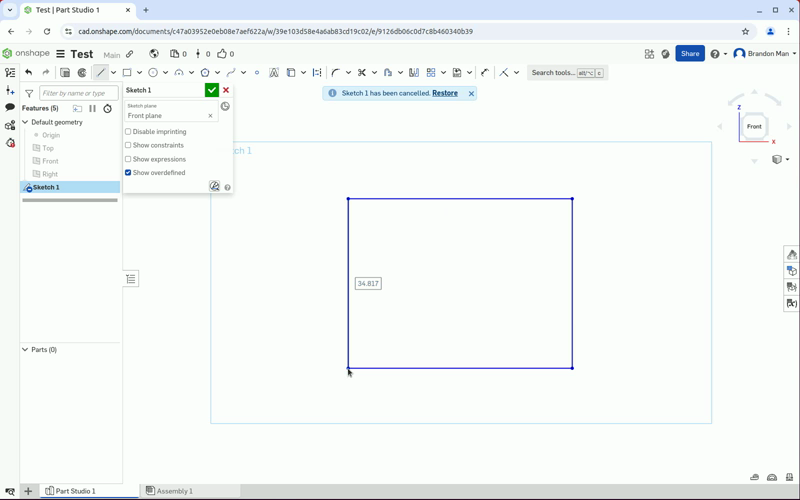
mouse_move(502, 228)
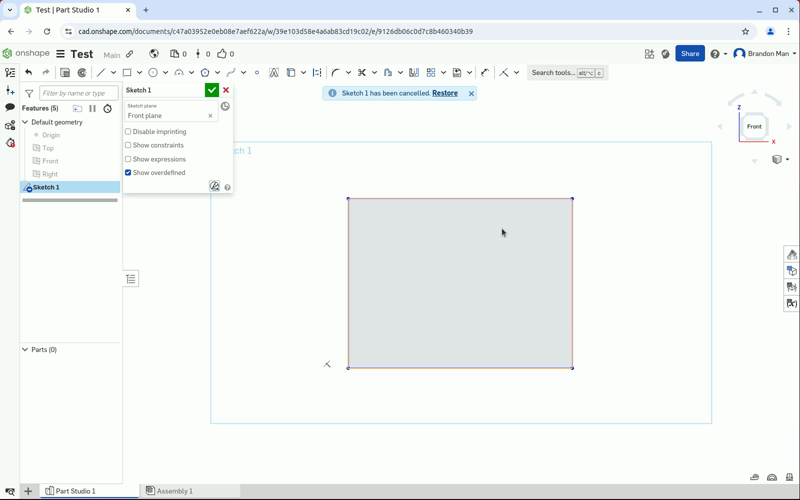
click(502, 228)
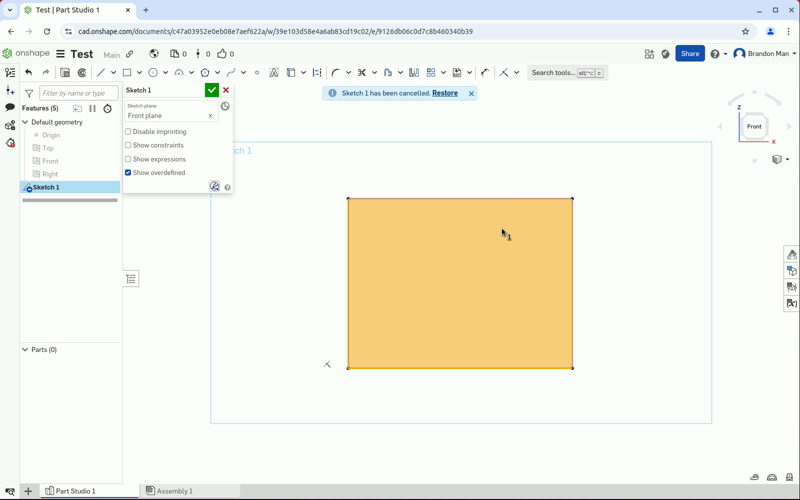
mouse_move(73, 352)
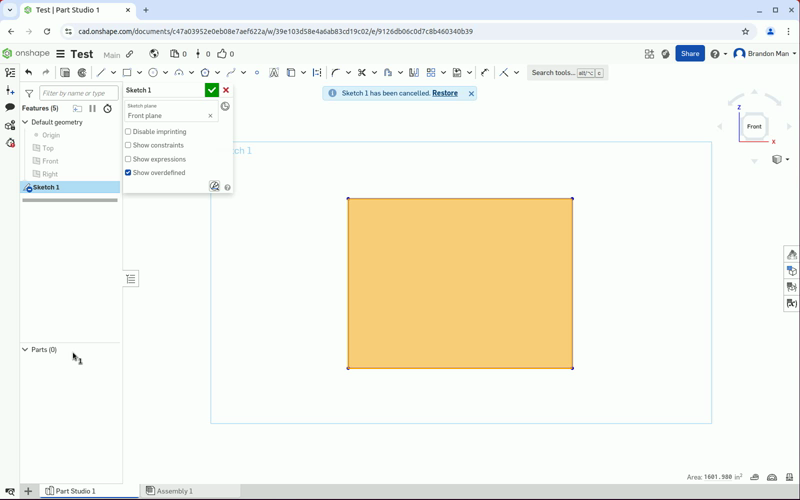
key(shift+y)
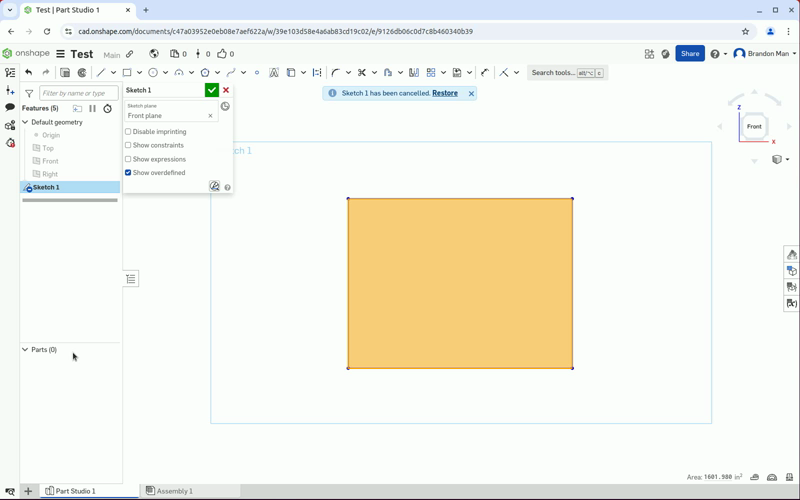
key(shift+e)
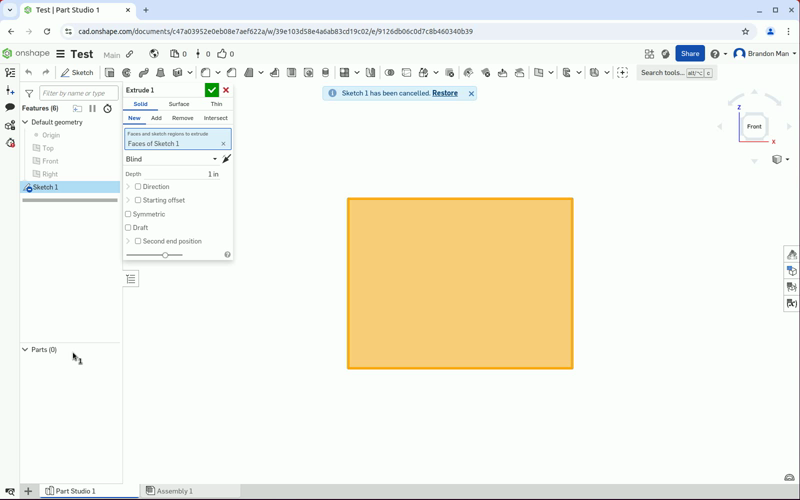
mouse_move(143, 106)
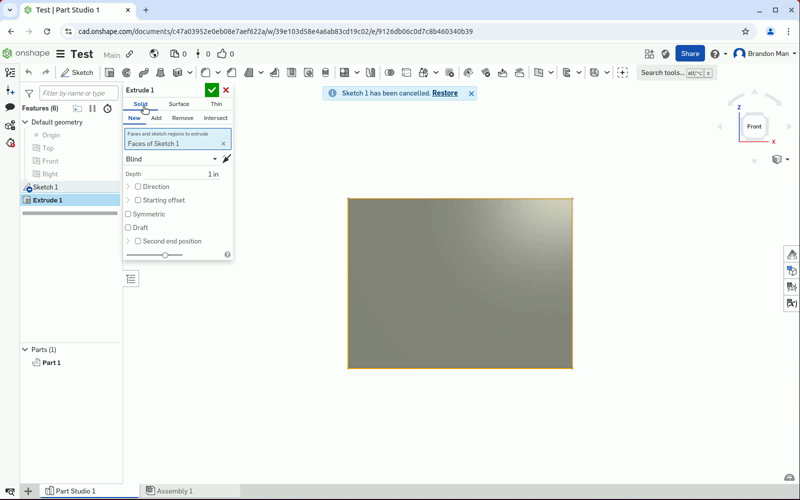
click(143, 106)
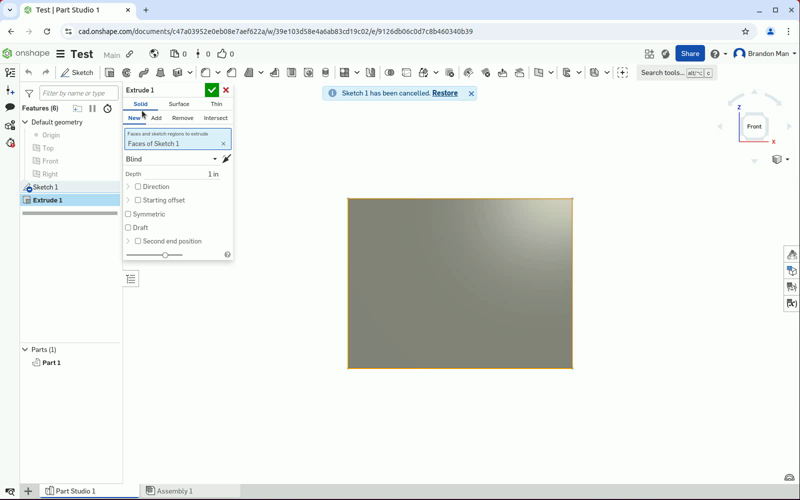
mouse_move(137, 120)
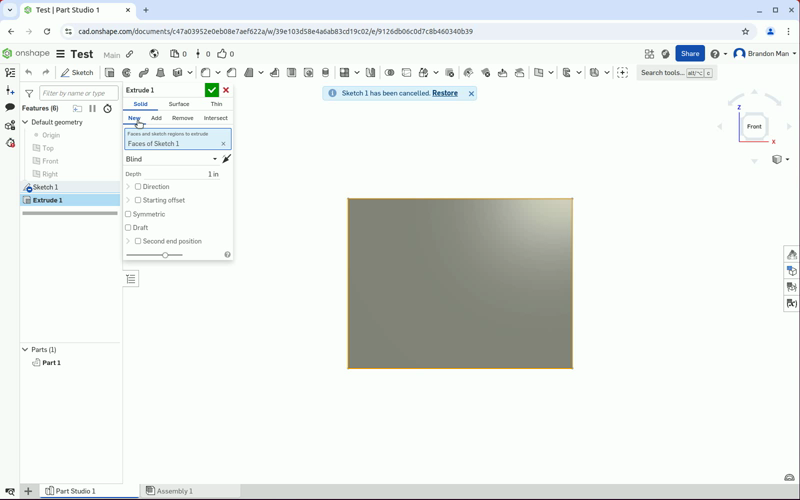
click(137, 120)
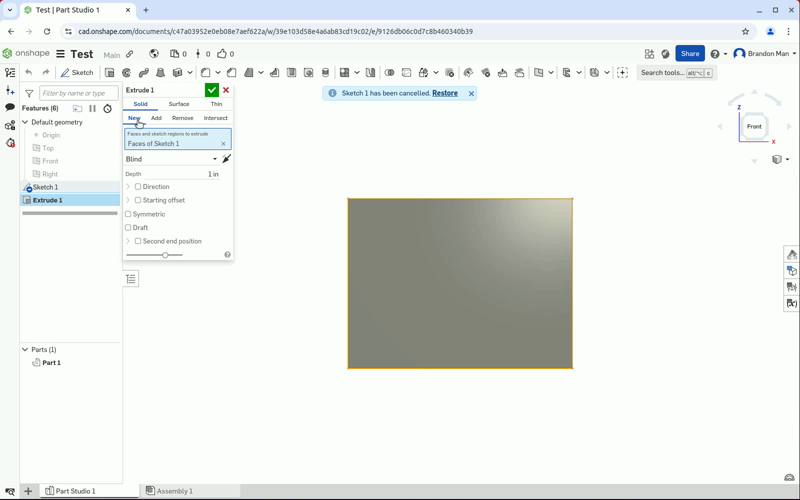
key(tab, 4)
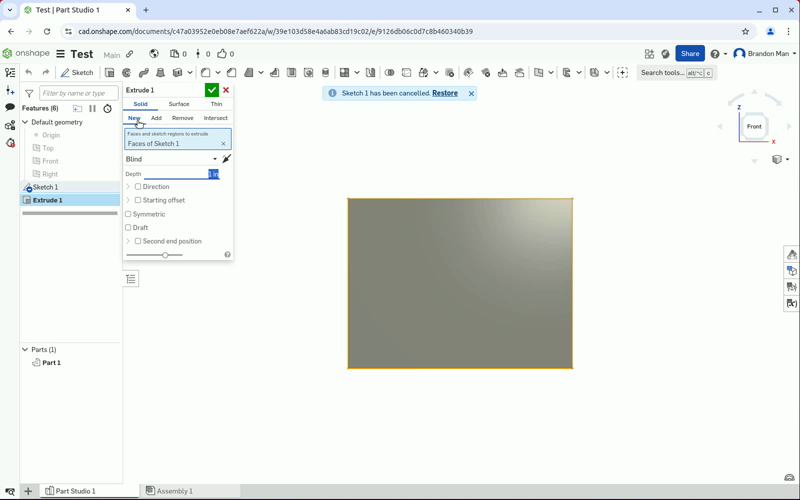
text(10.591)
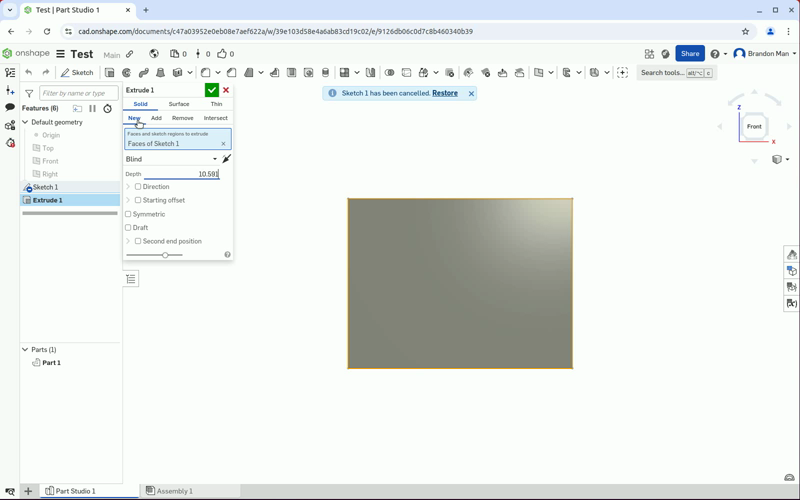
key(enter)
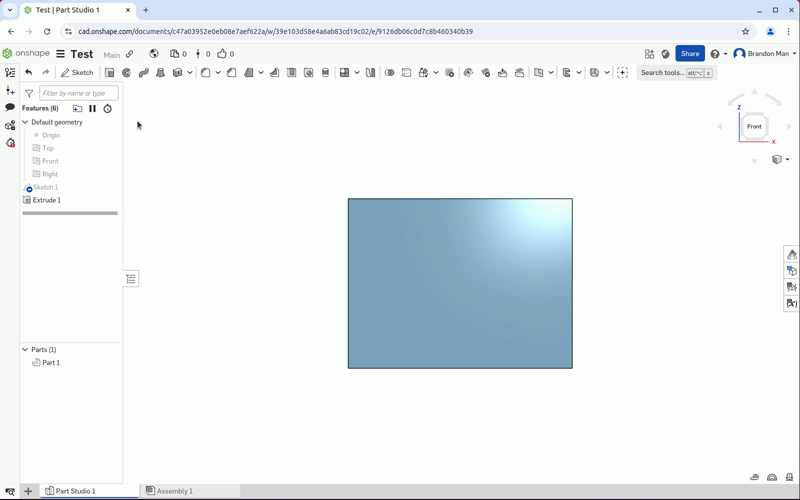
key(shift+h)
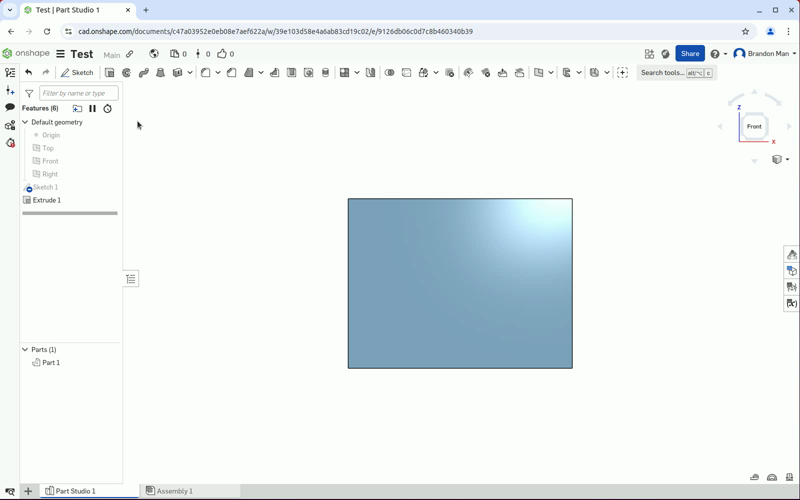
key(shift+h)
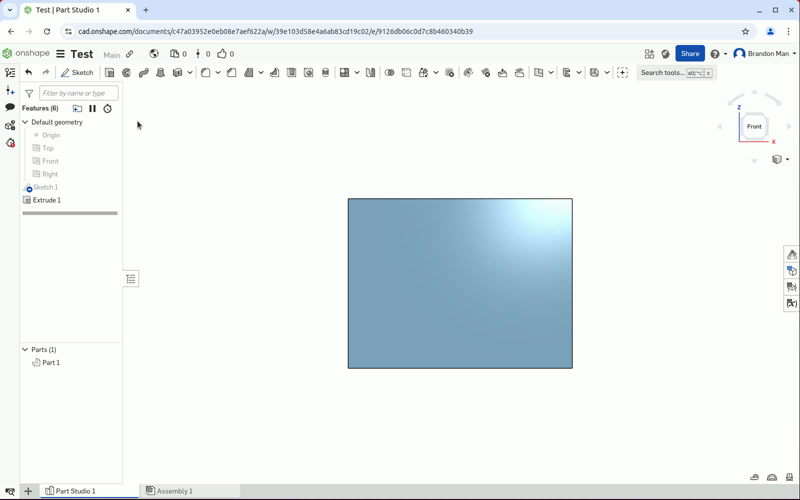
mouse_move(73, 189)
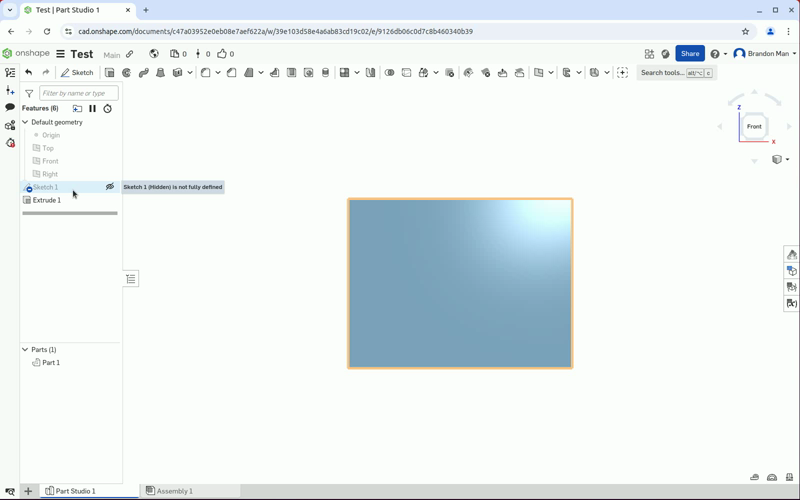
click(73, 189)
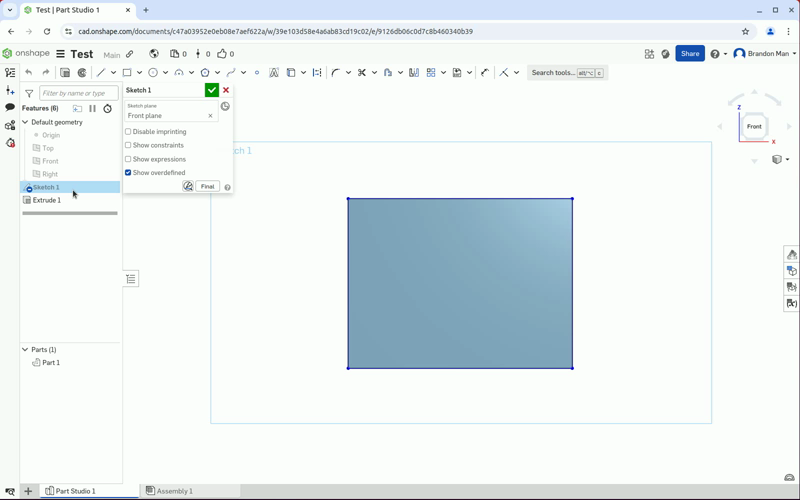
mouse_move(229, 92)
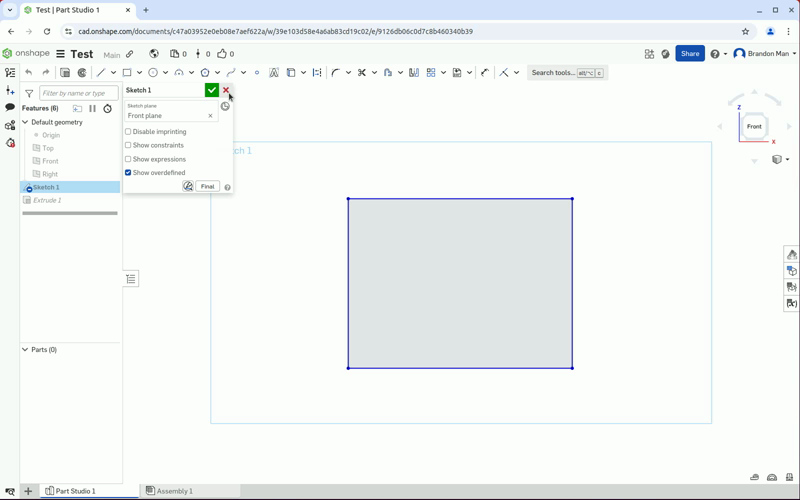
click(229, 92)
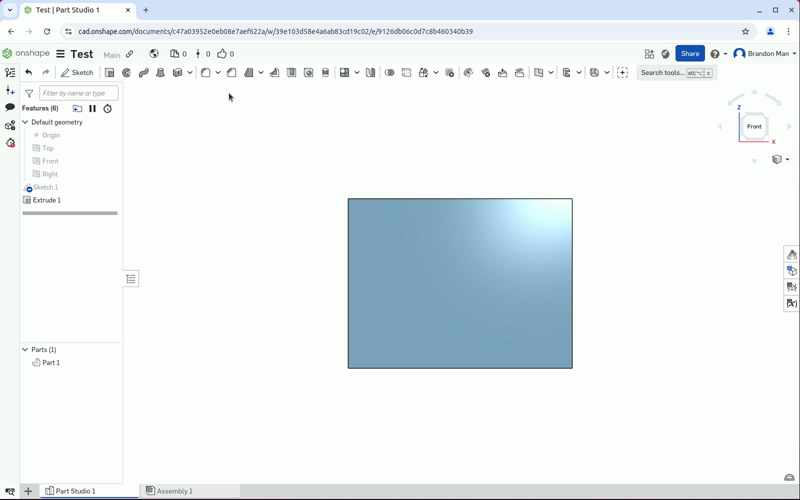
mouse_move(541, 75)
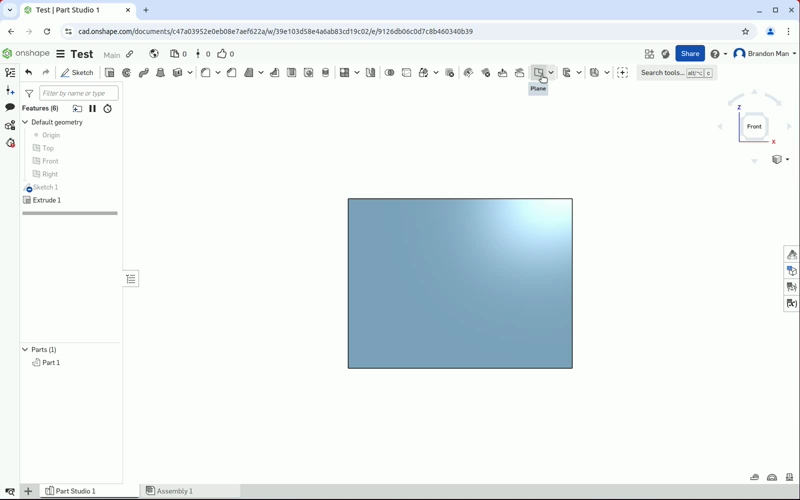
click(541, 75)
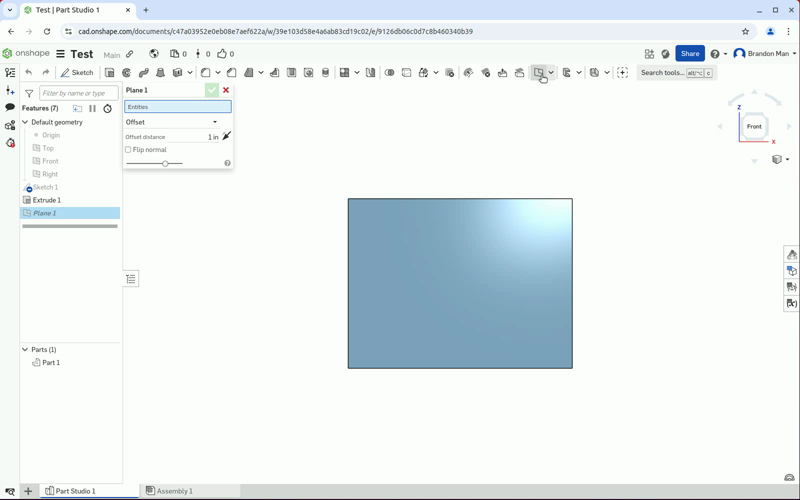
mouse_move(73, 163)
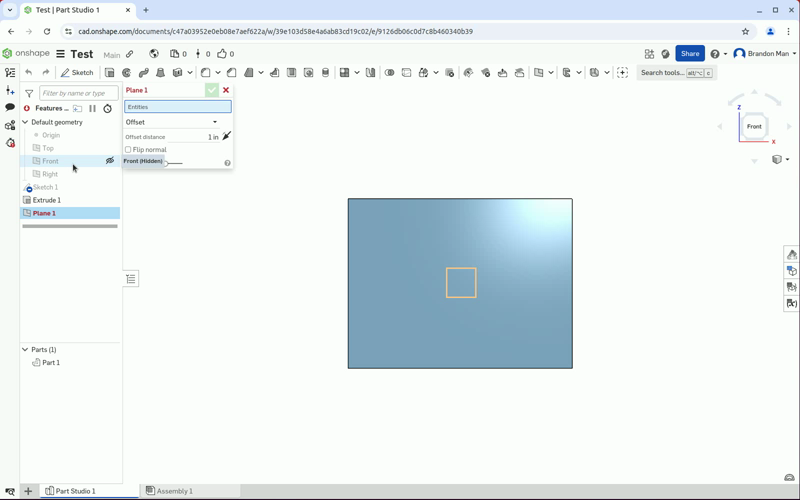
click(73, 163)
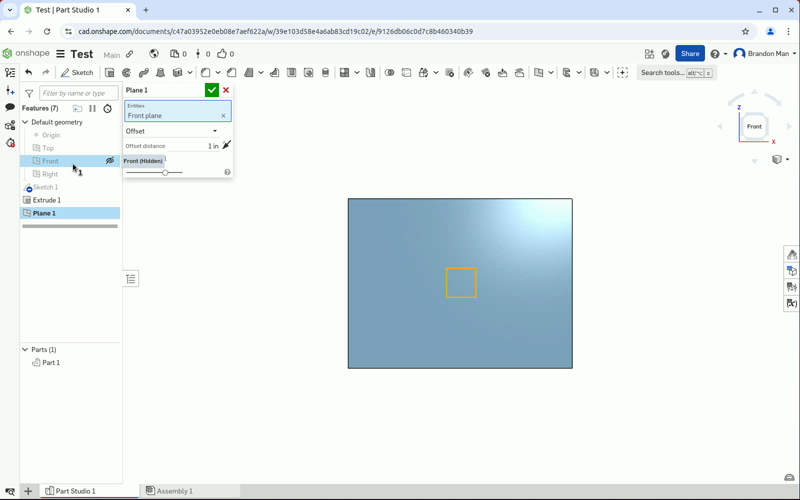
key(tab, 2)
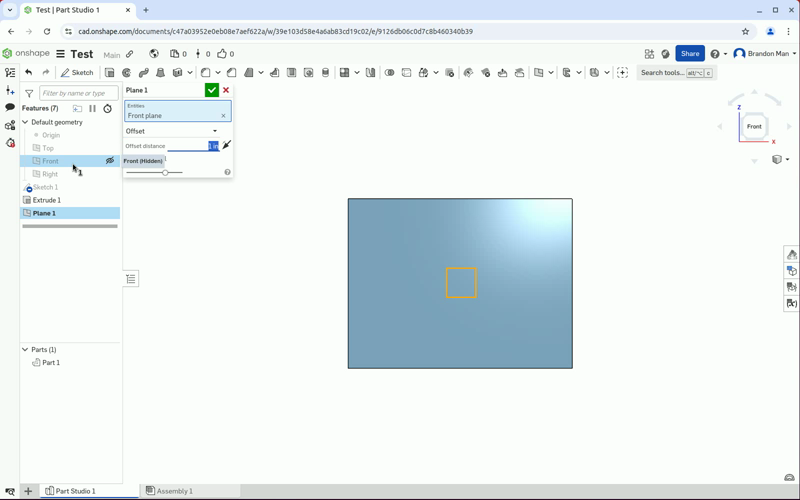
text(10.599)
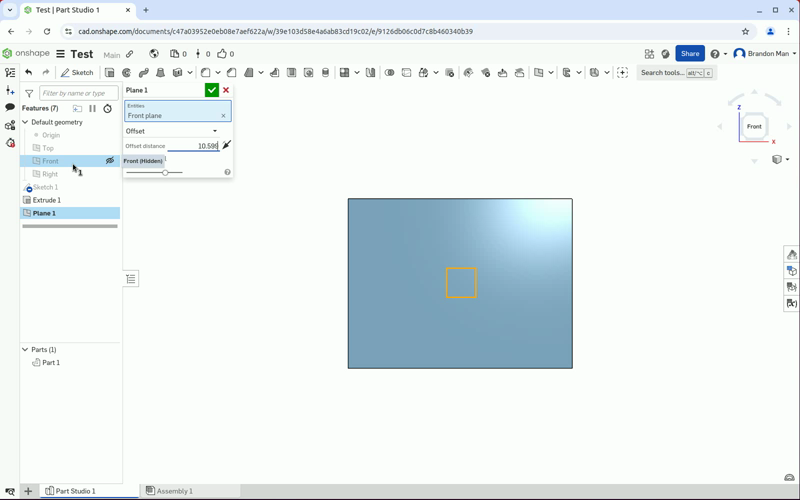
key(enter, 2)
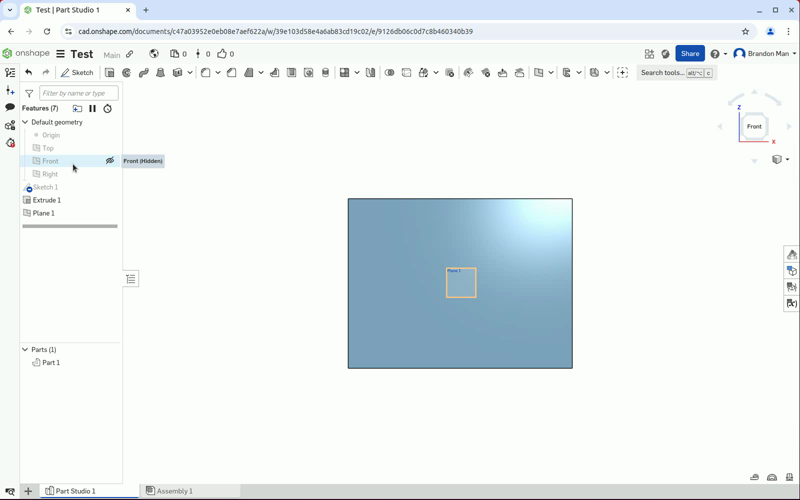
key(shift+s)
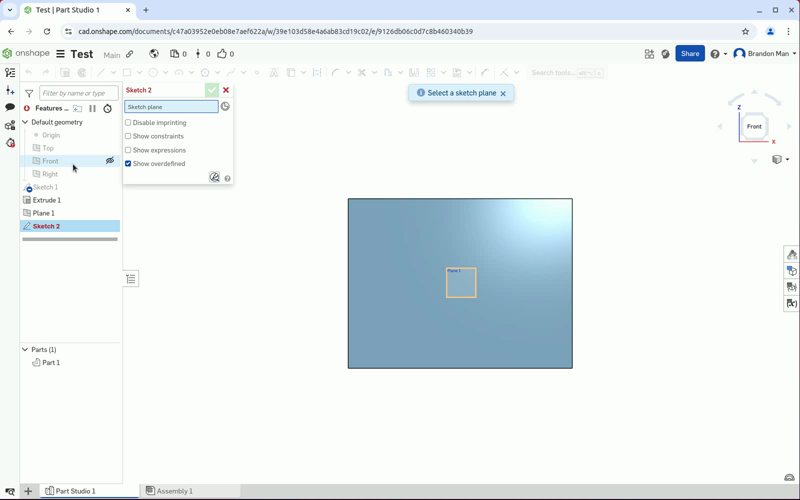
mouse_move(73, 215)
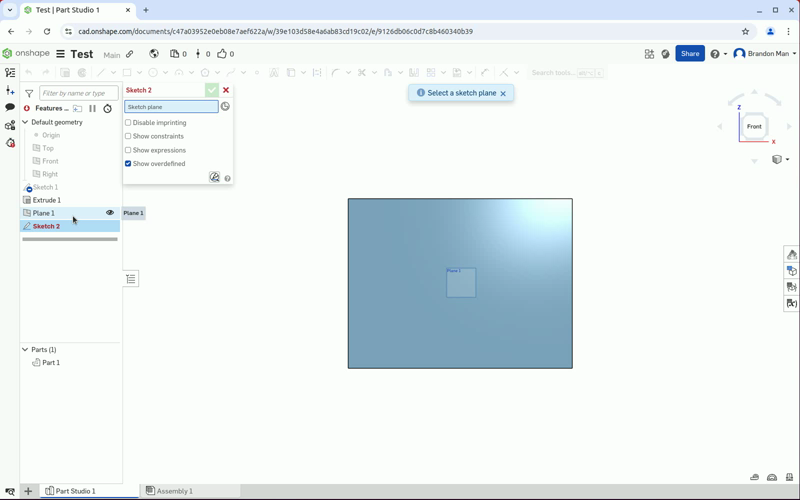
click(73, 215)
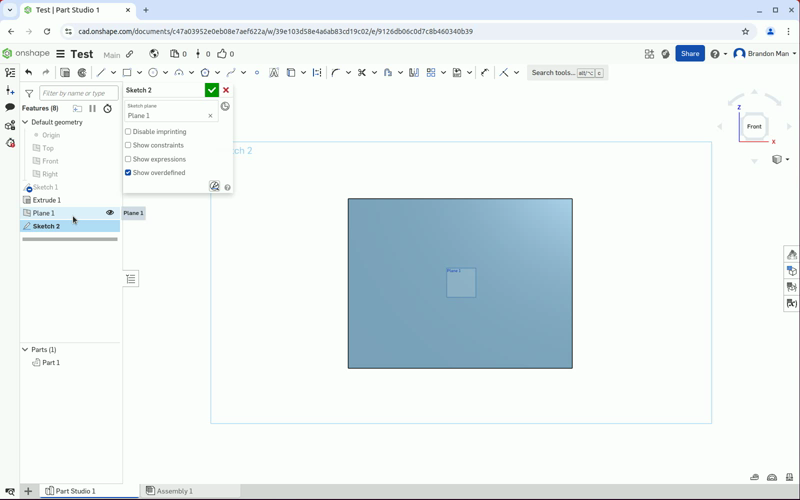
mouse_move(73, 352)
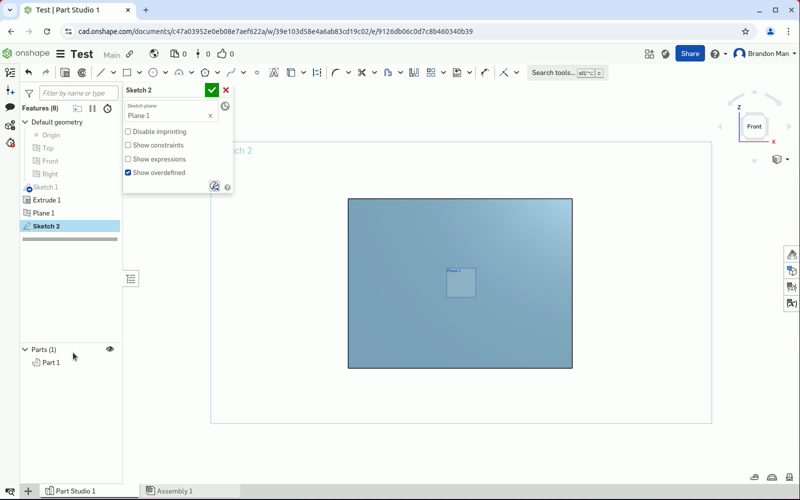
key(y)
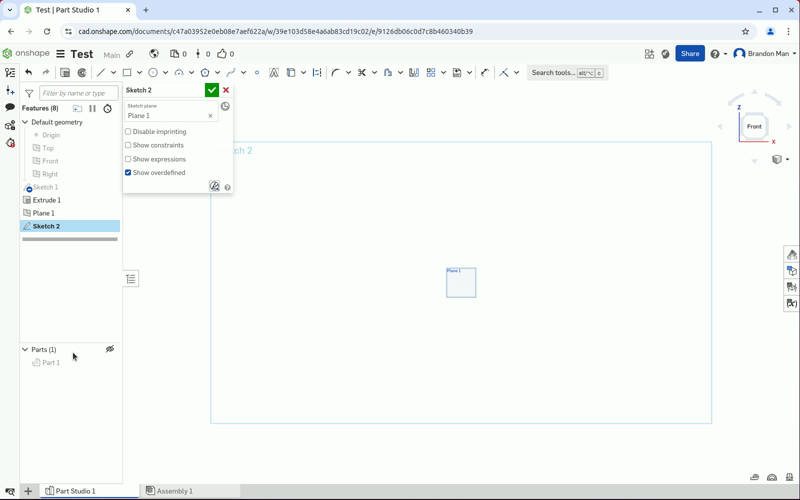
key(c)
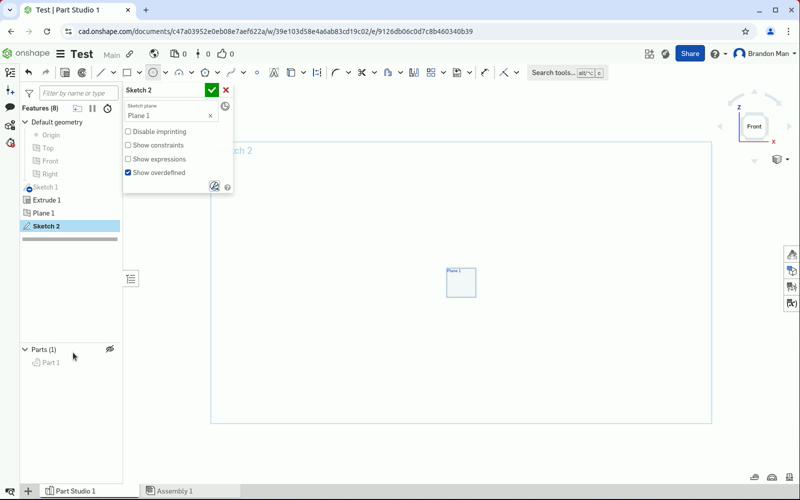
key_down(shift)
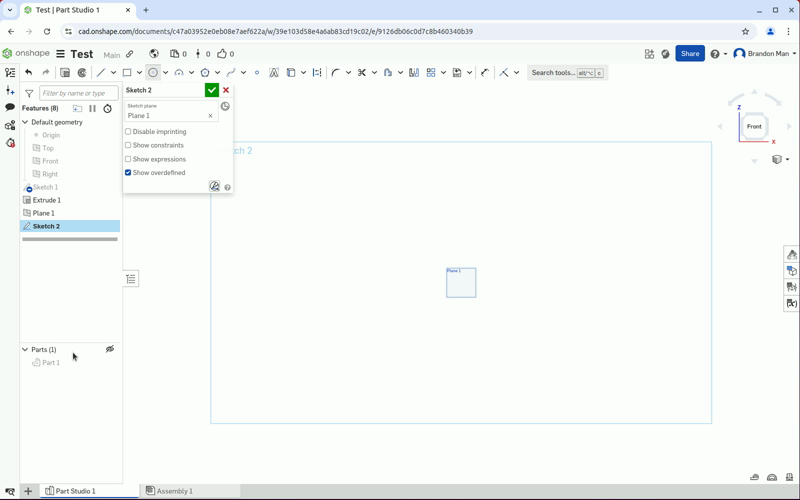
mouse_move(461, 282)
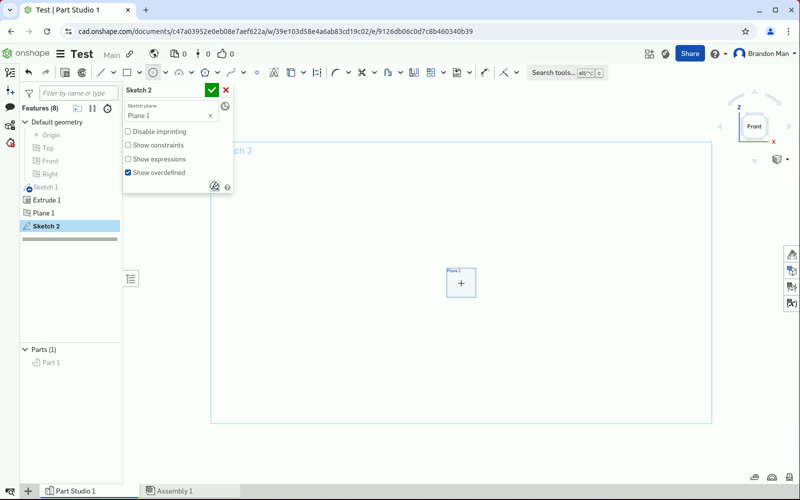
click(461, 282)
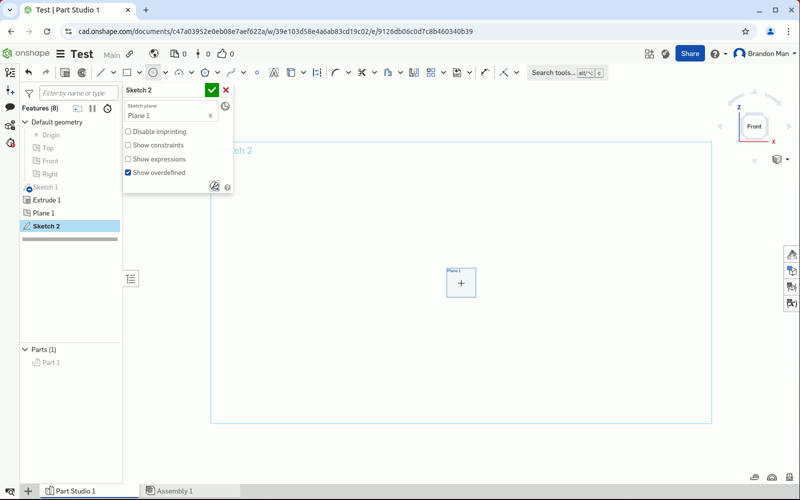
key_up(shift)
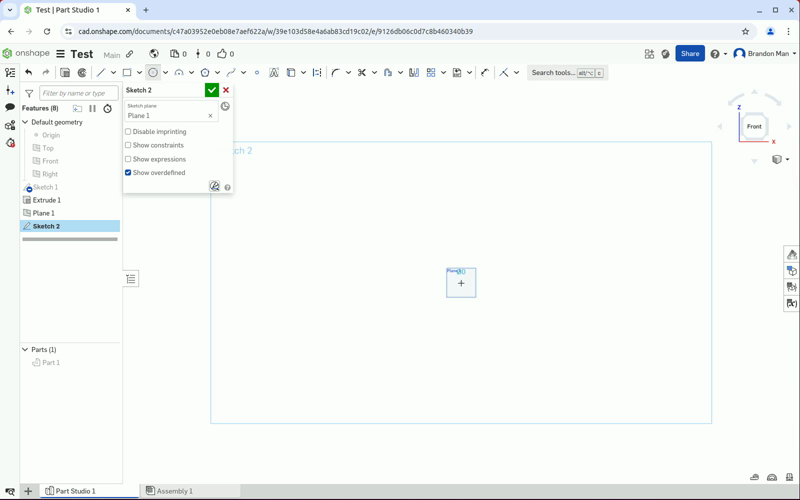
mouse_move(504, 282)
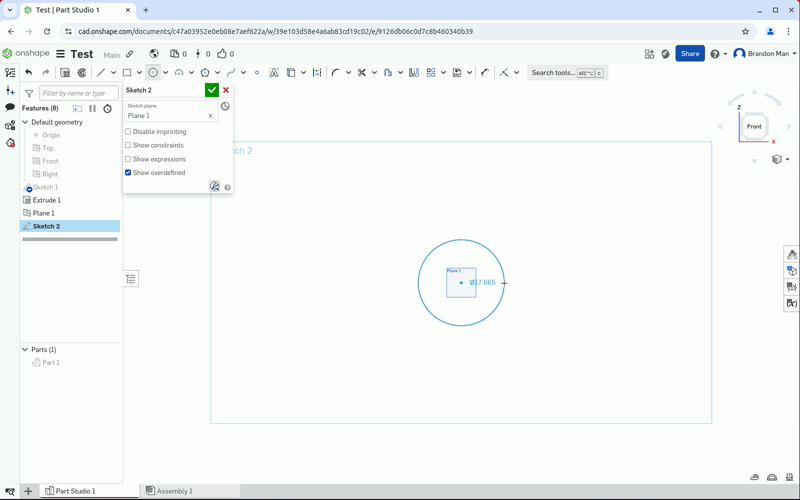
click(504, 282)
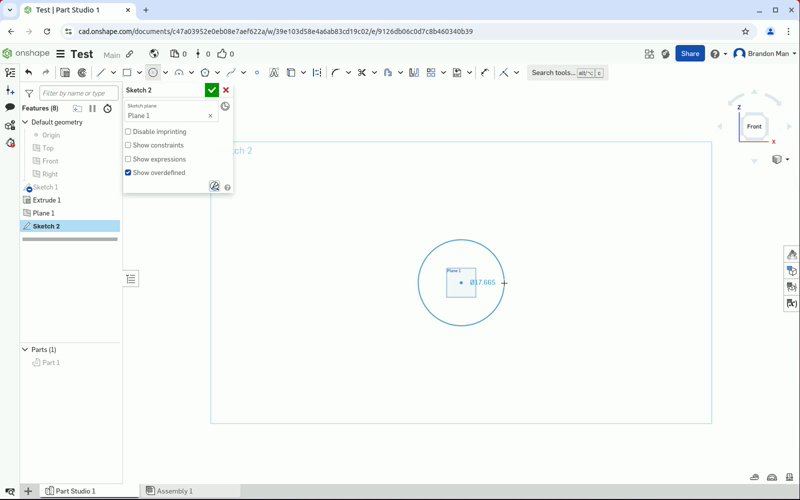
key(esc)
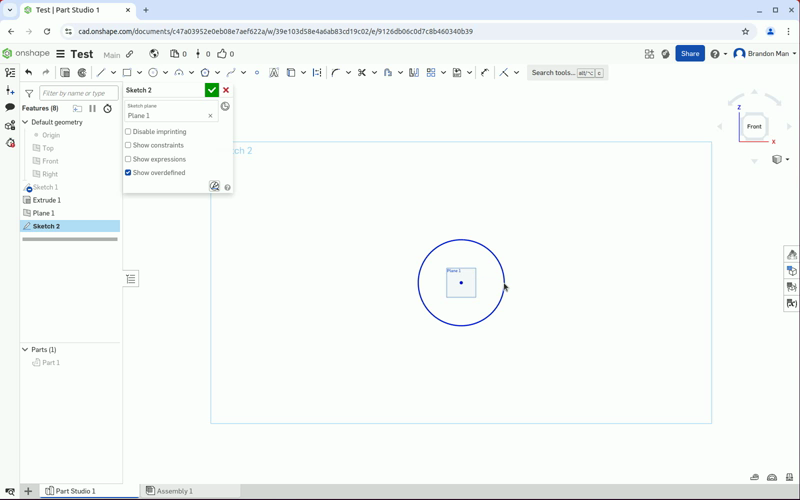
mouse_move(425, 272)
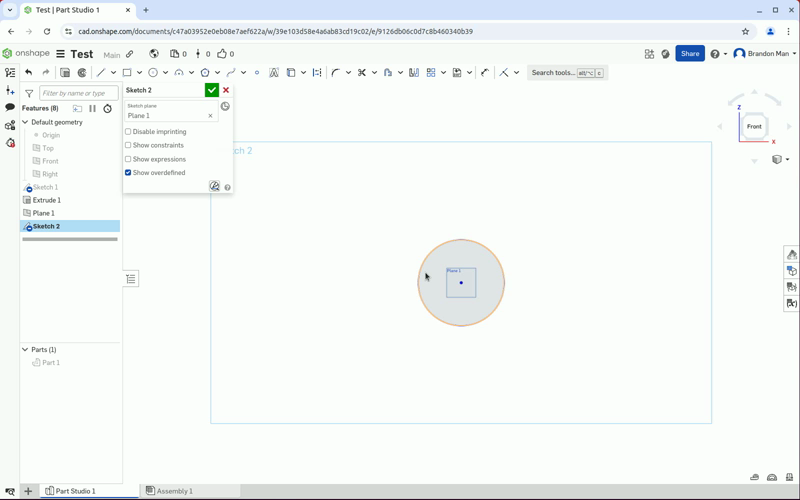
click(425, 272)
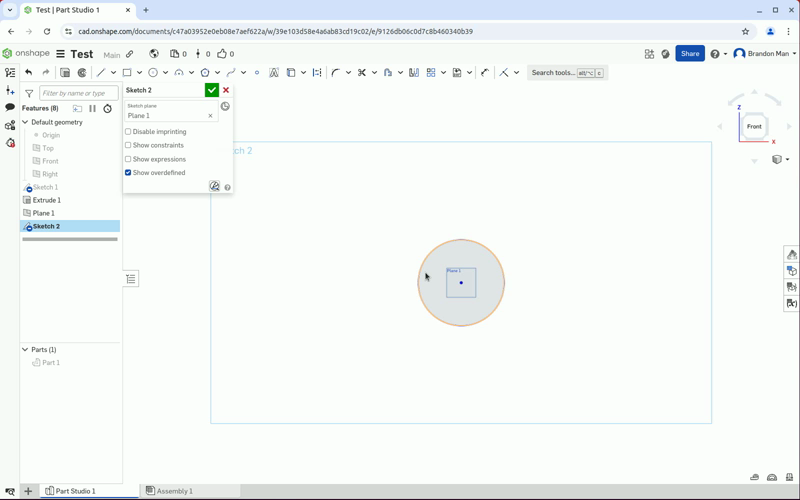
mouse_move(73, 352)
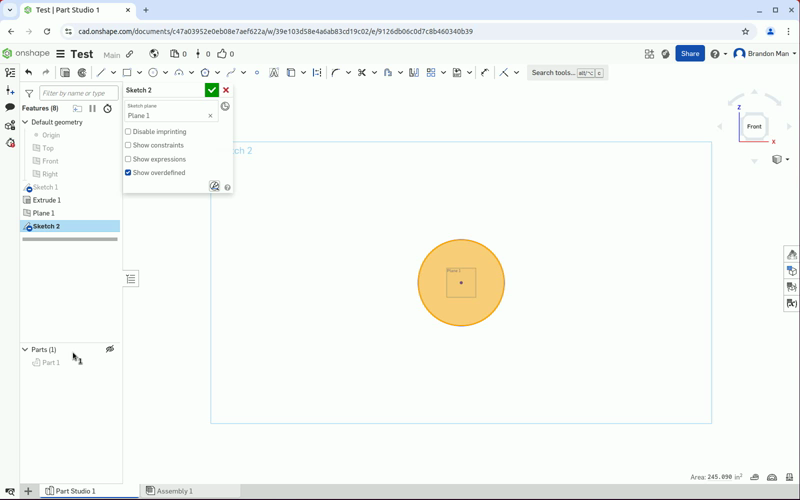
key(shift+y)
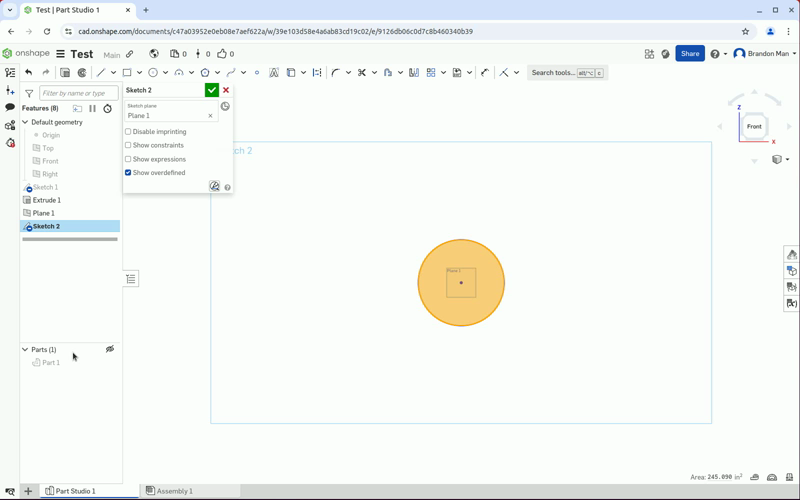
key(shift+e)
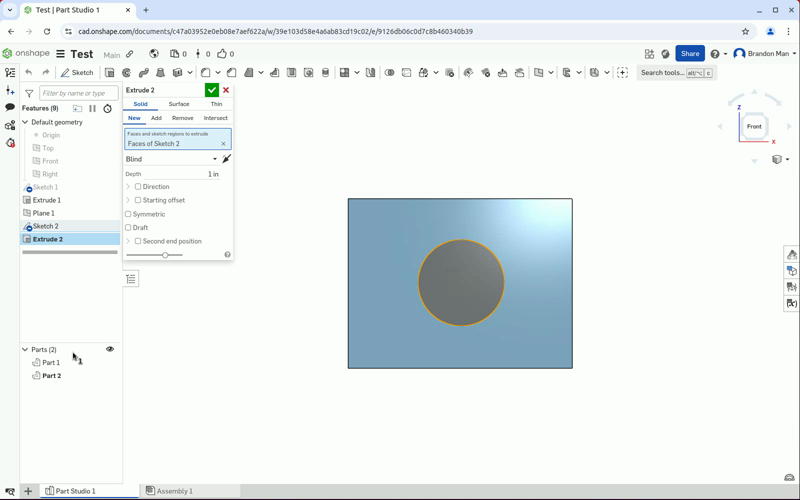
mouse_move(143, 106)
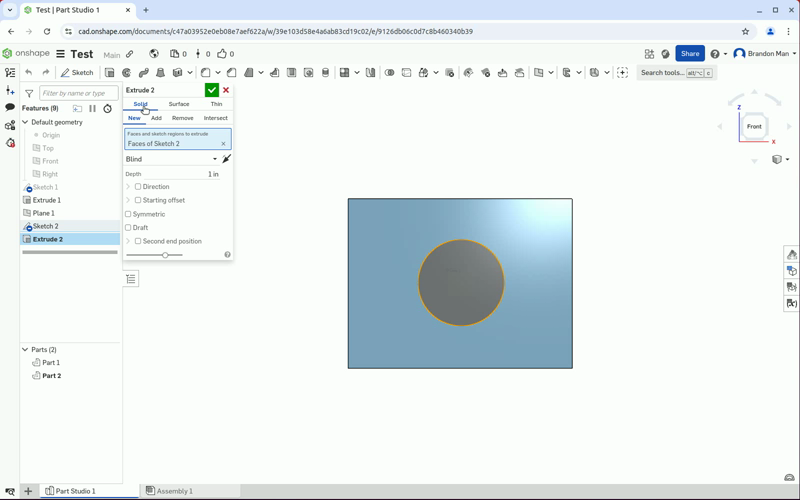
click(143, 106)
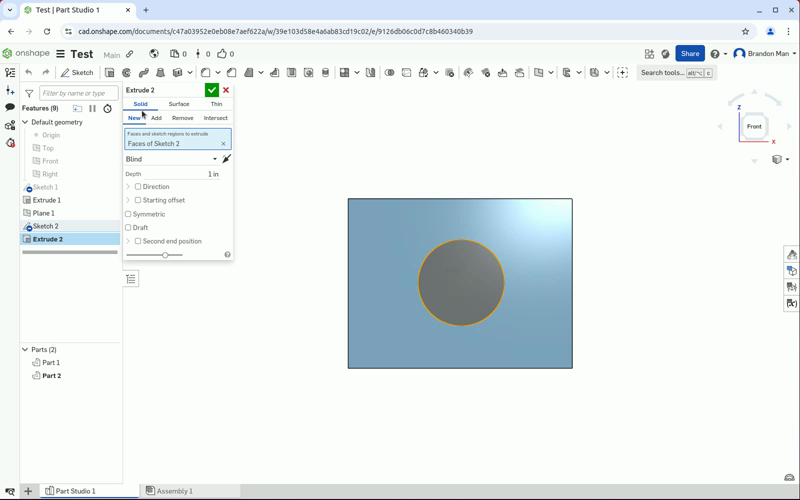
mouse_move(137, 120)
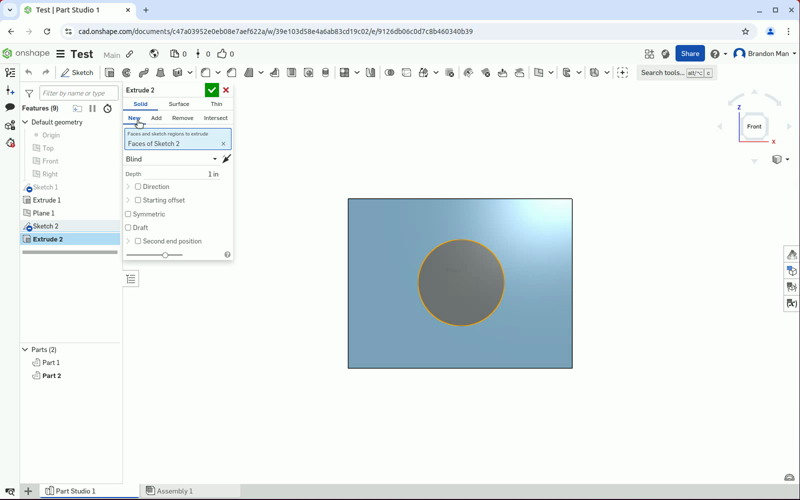
click(137, 120)
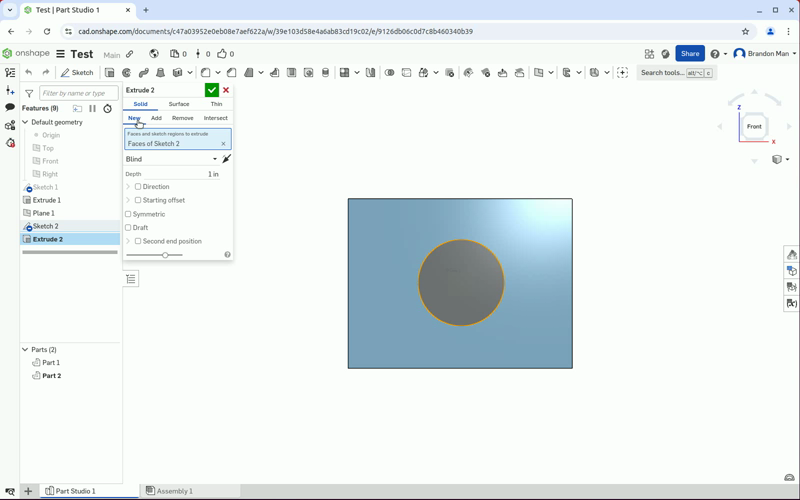
key(tab, 4)
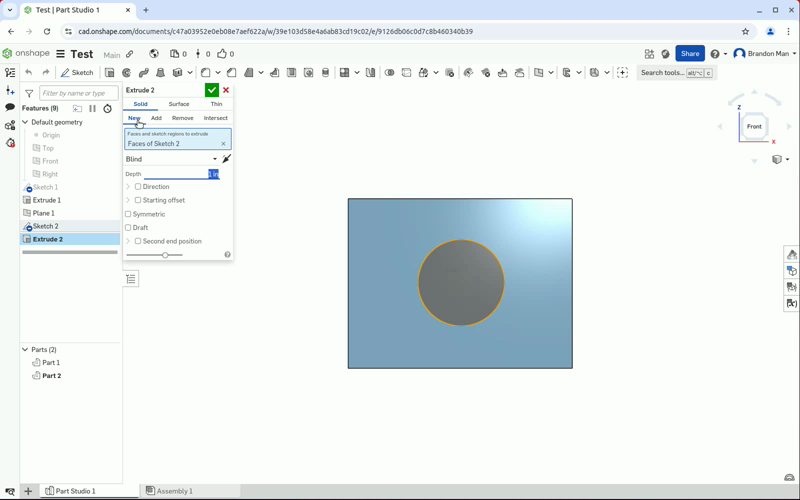
text(10.591)
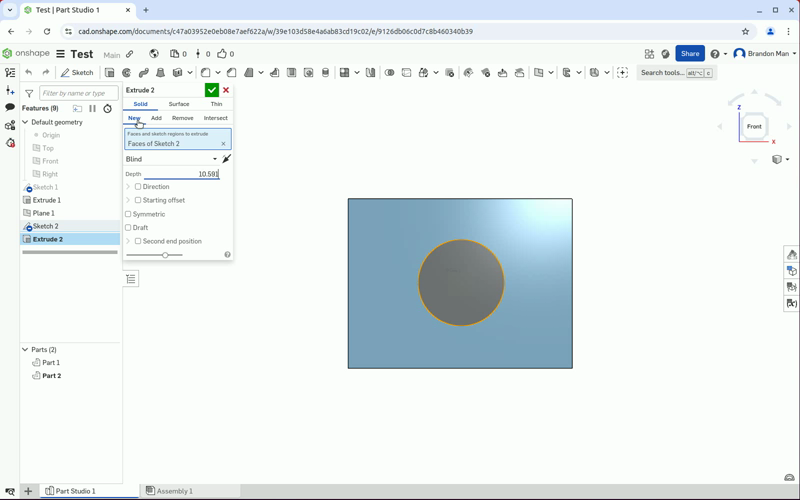
key(enter)
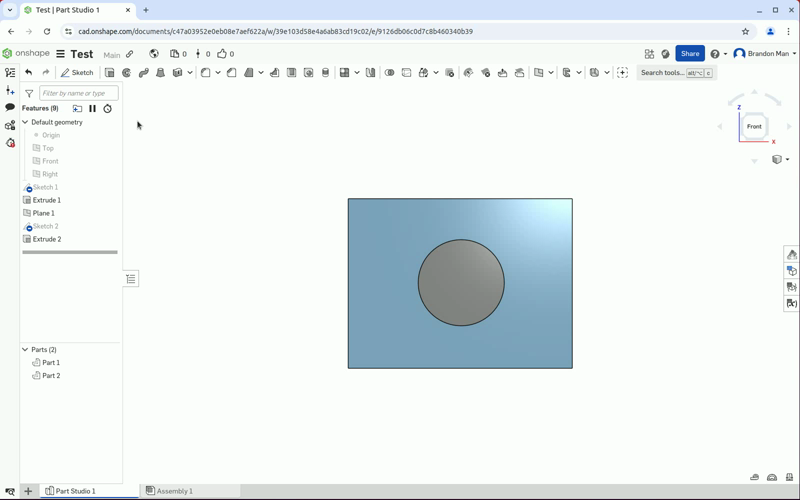
key(shift+h)
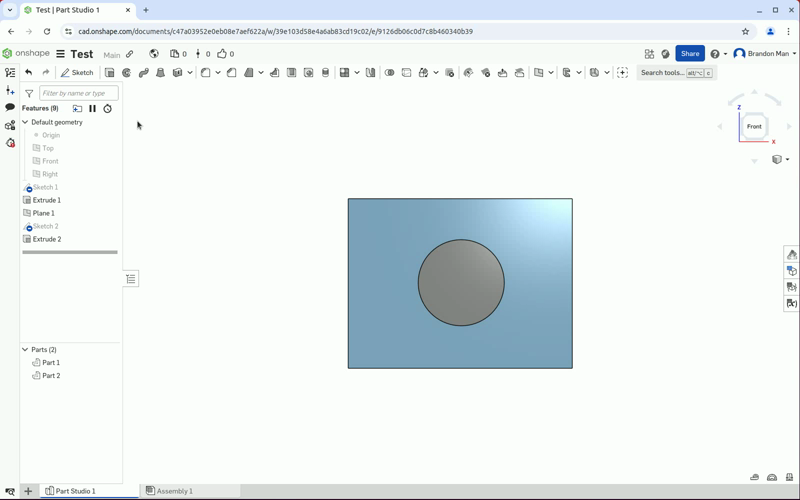
key(shift+h)
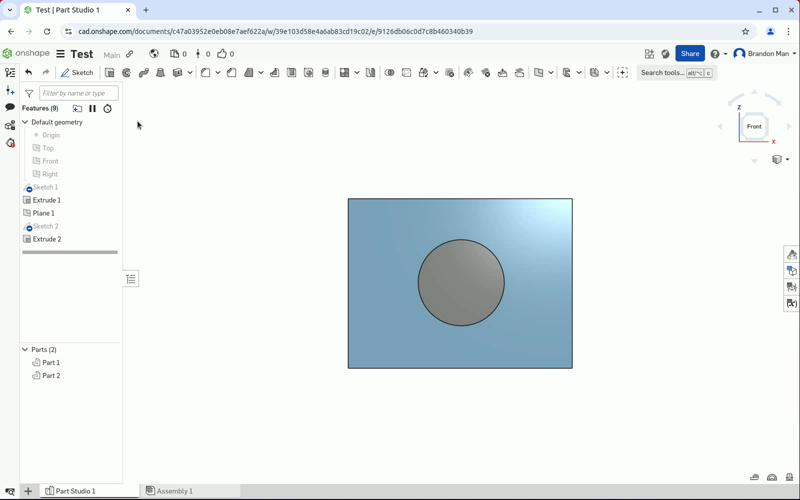
mouse_move(73, 189)
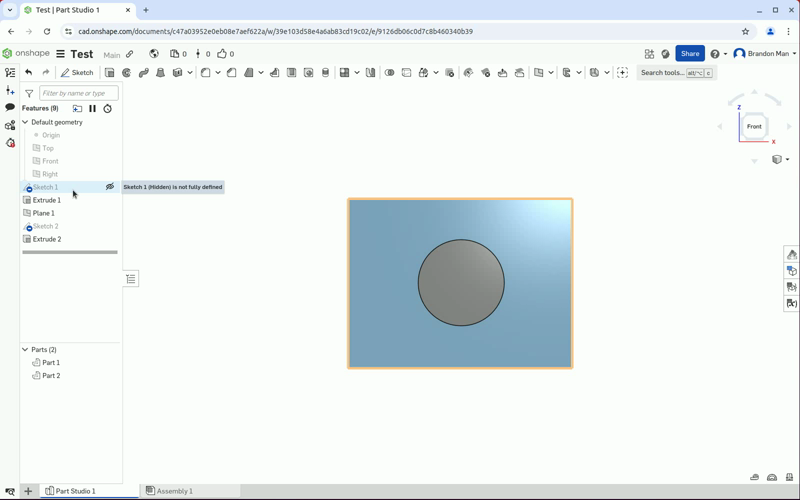
click(73, 189)
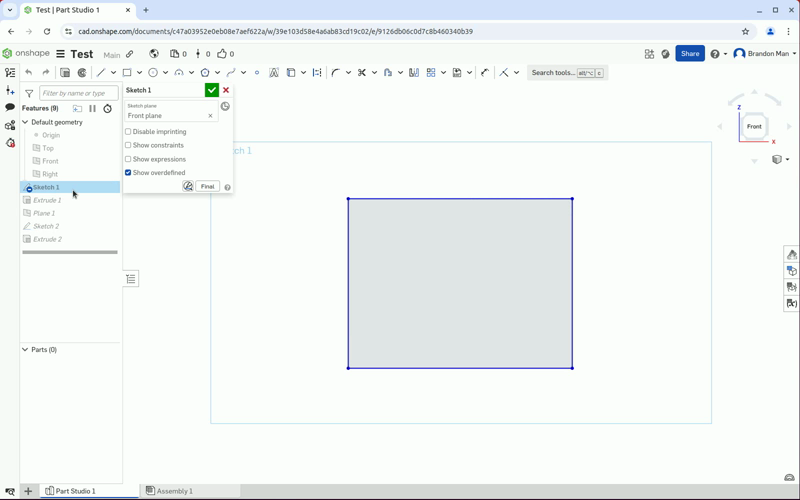
mouse_move(229, 92)
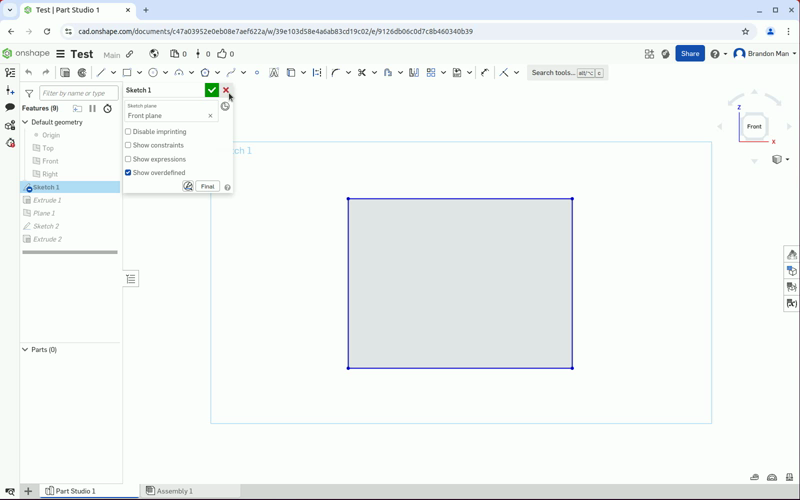
click(229, 92)
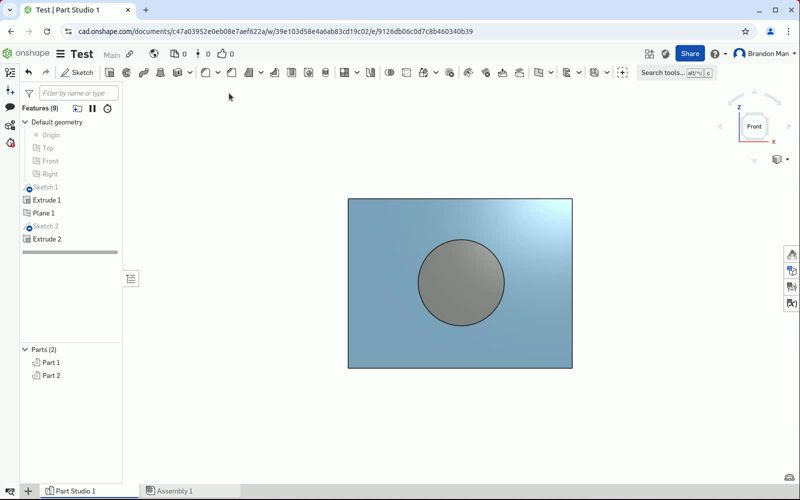
mouse_move(73, 352)
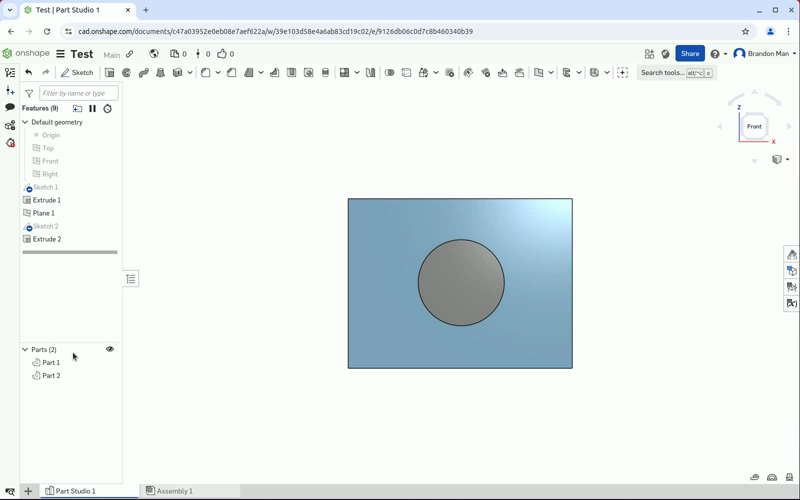
key(y)
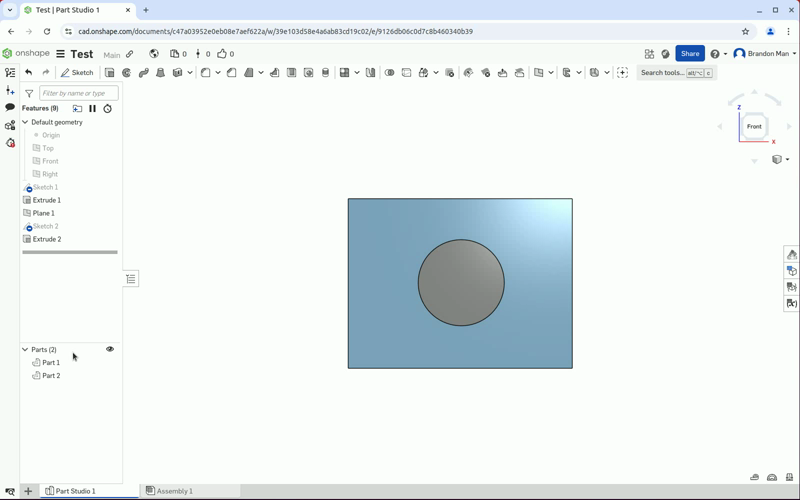
key(shift+p)
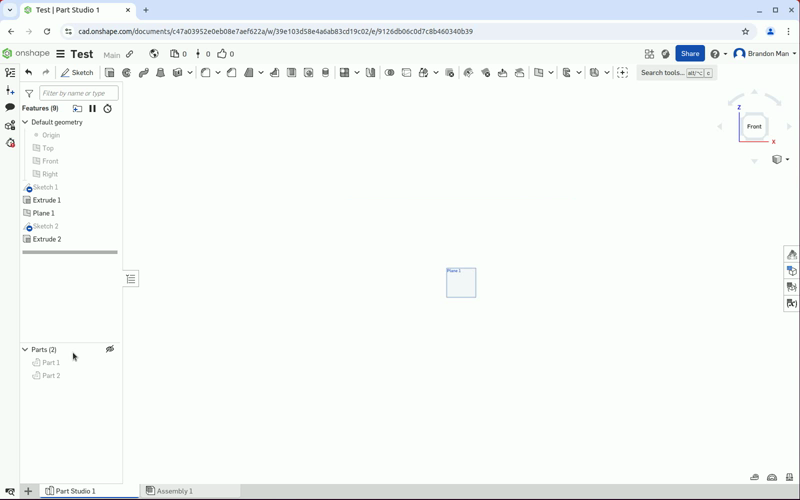
key(space)
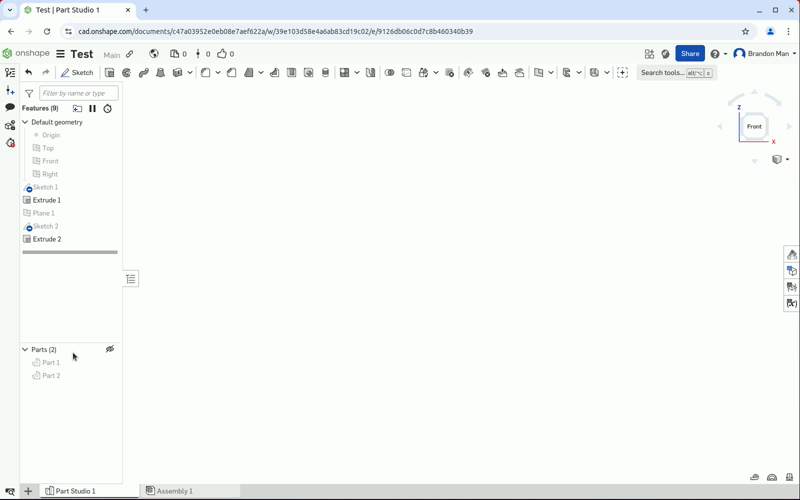
key_down(shift)
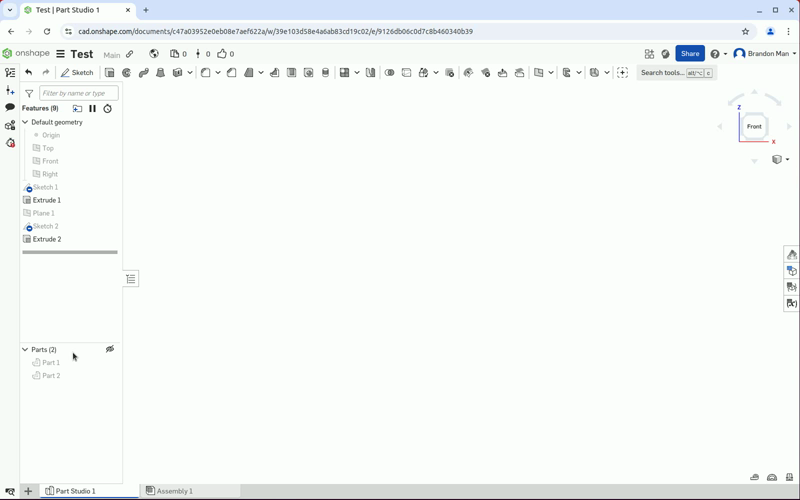
key(left)
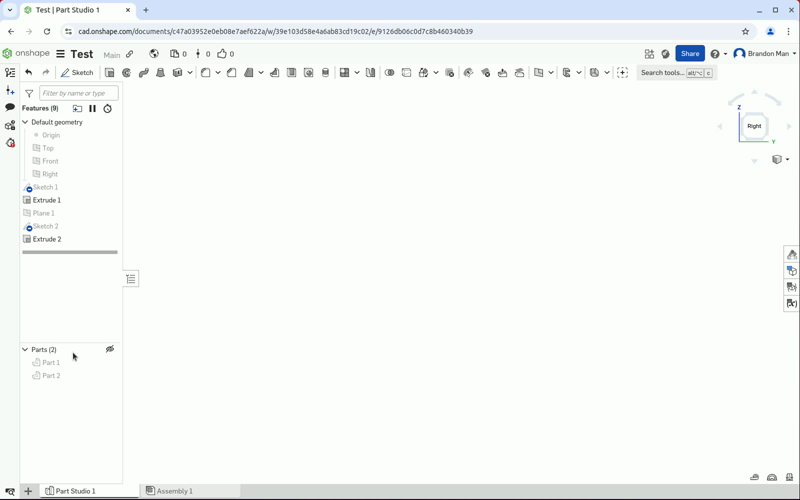
key_up(shift)
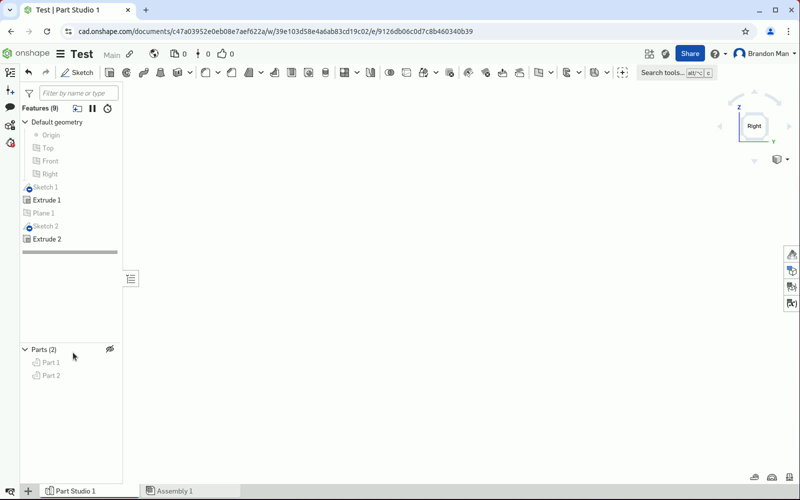
mouse_move(73, 352)
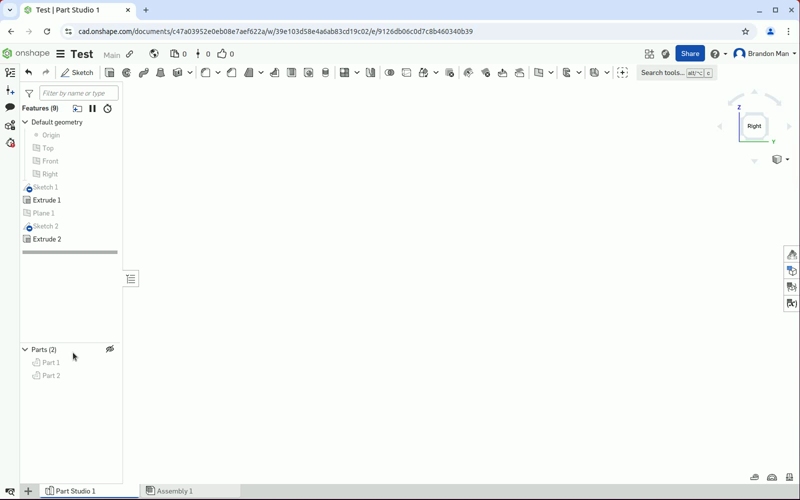
key(shift+y)
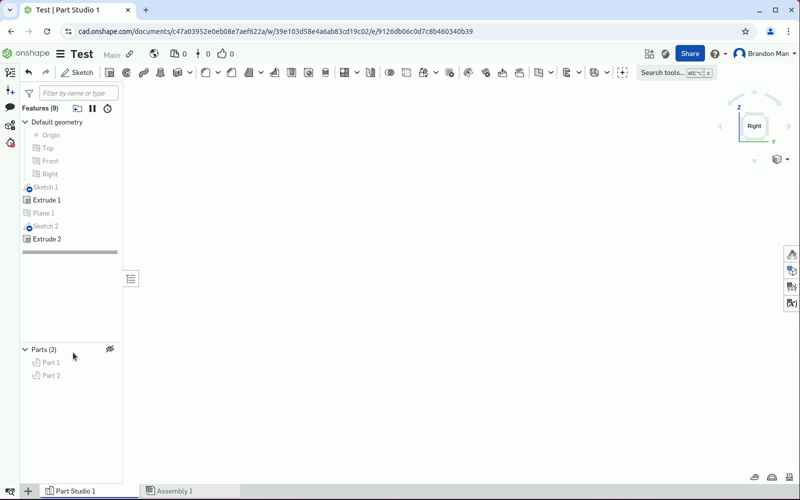
key(shift+s)
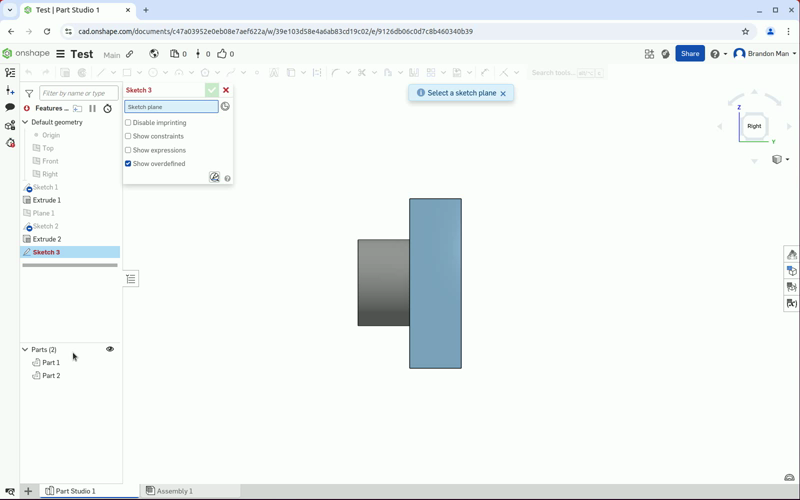
mouse_move(73, 176)
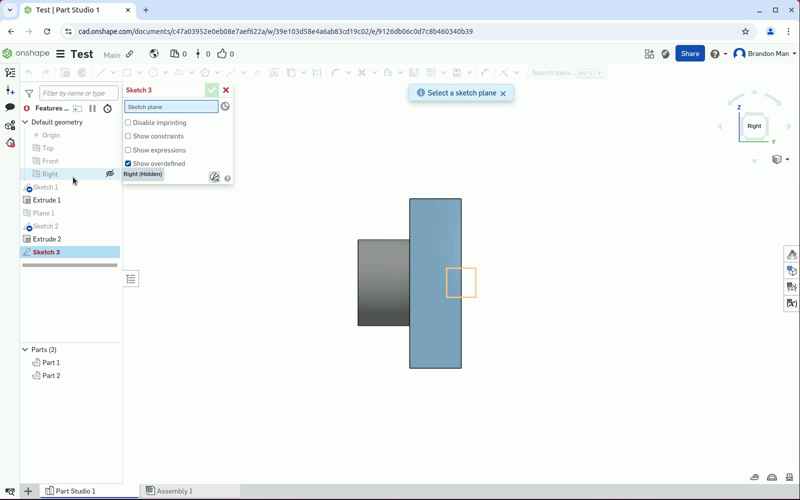
click(73, 176)
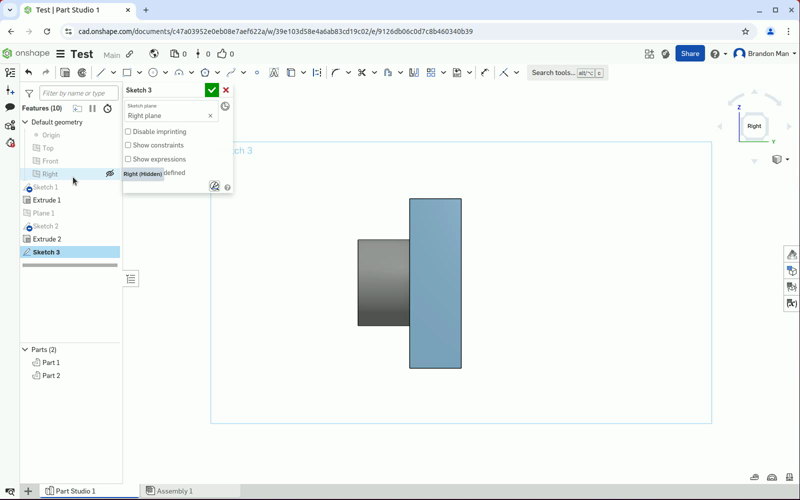
mouse_move(73, 352)
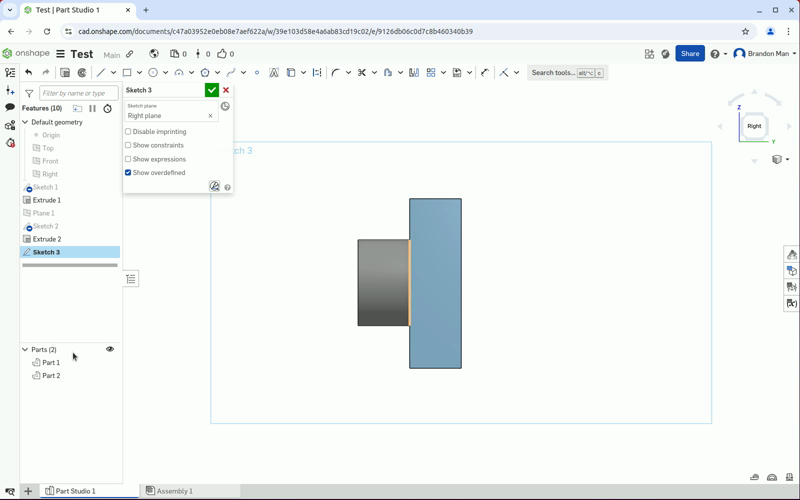
key(y)
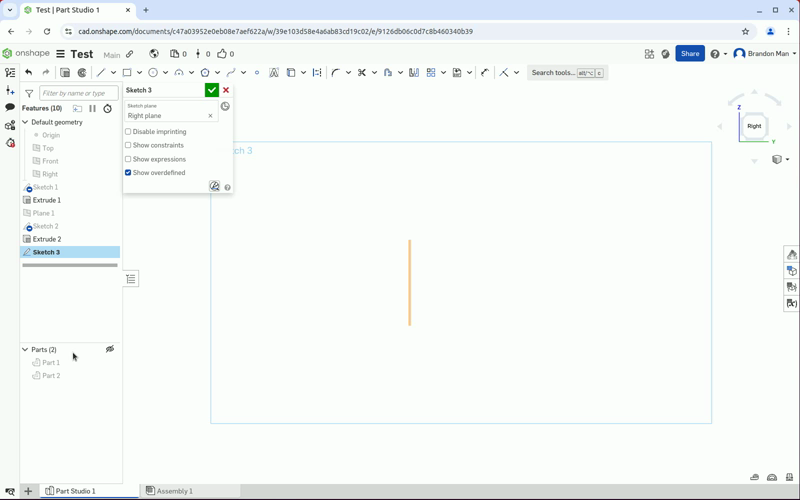
key(l)
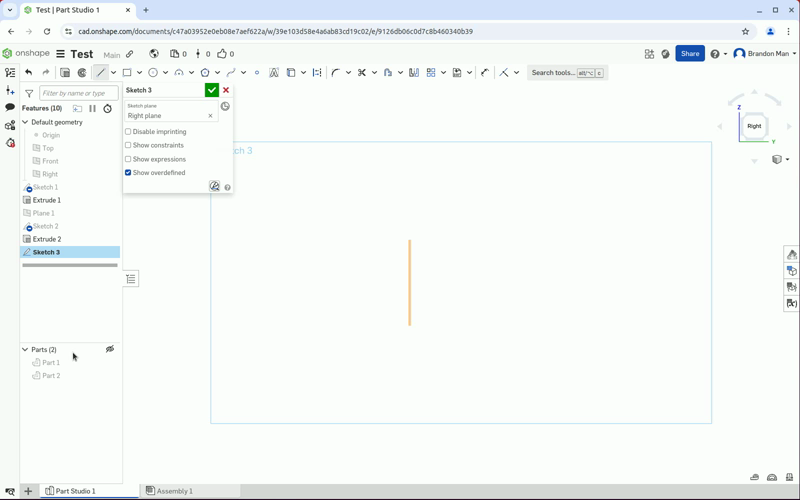
key_down(shift)
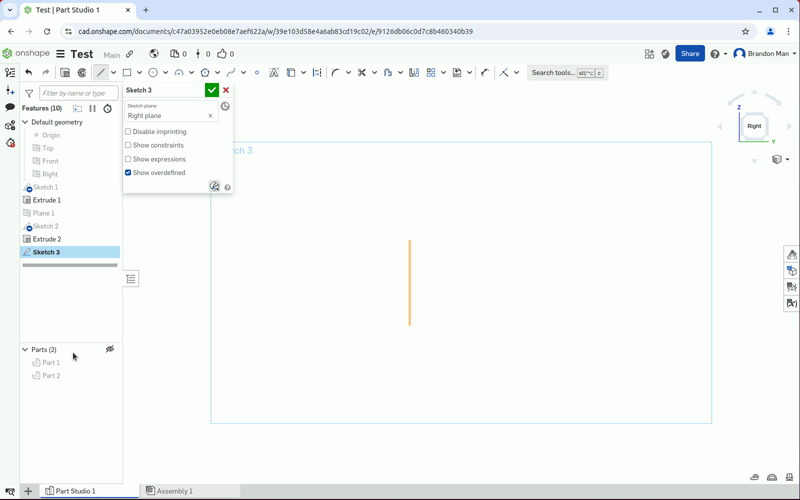
mouse_move(326, 361)
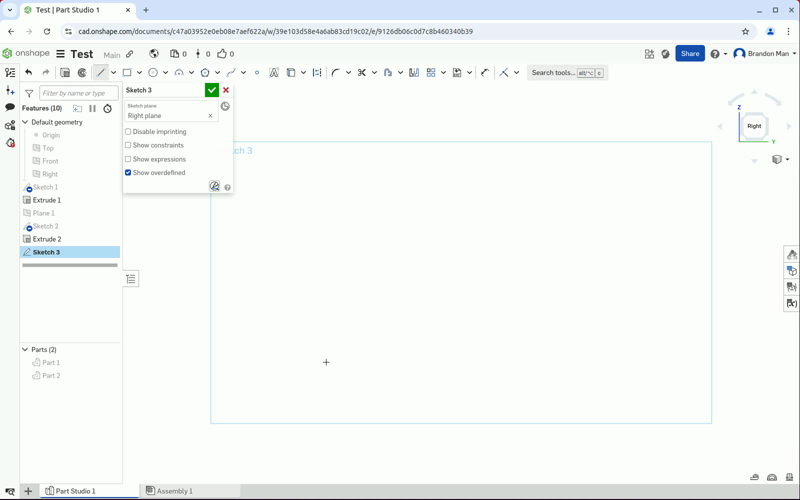
click(326, 361)
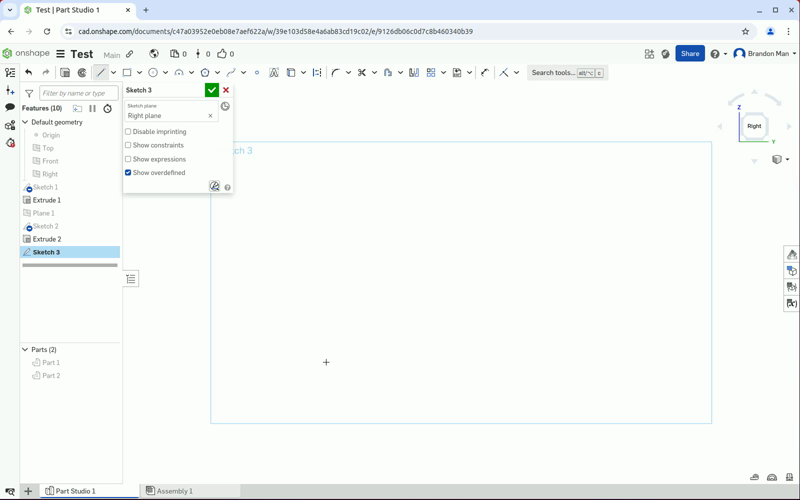
key_up(shift)
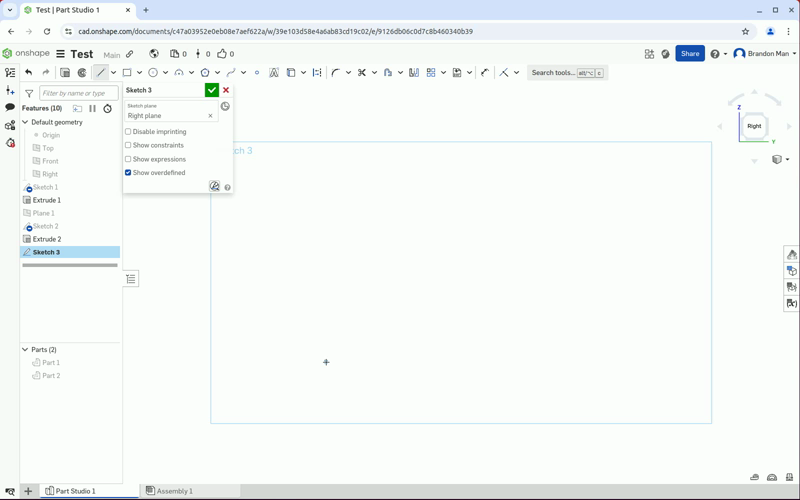
key_down(shift)
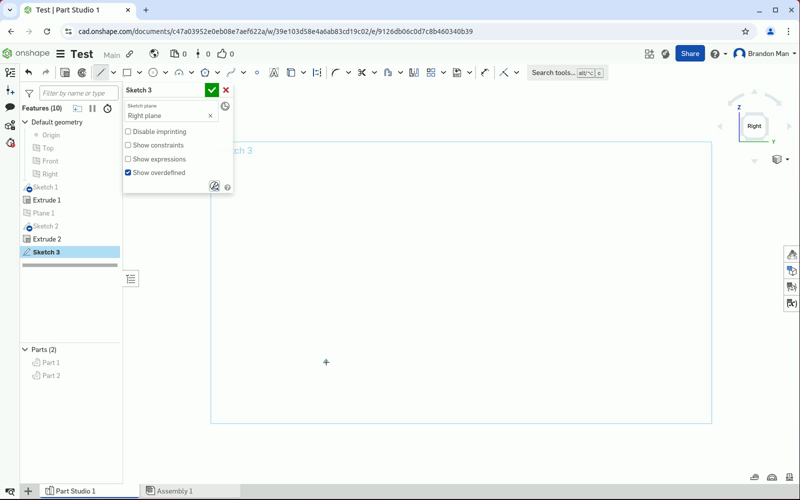
mouse_move(389, 207)
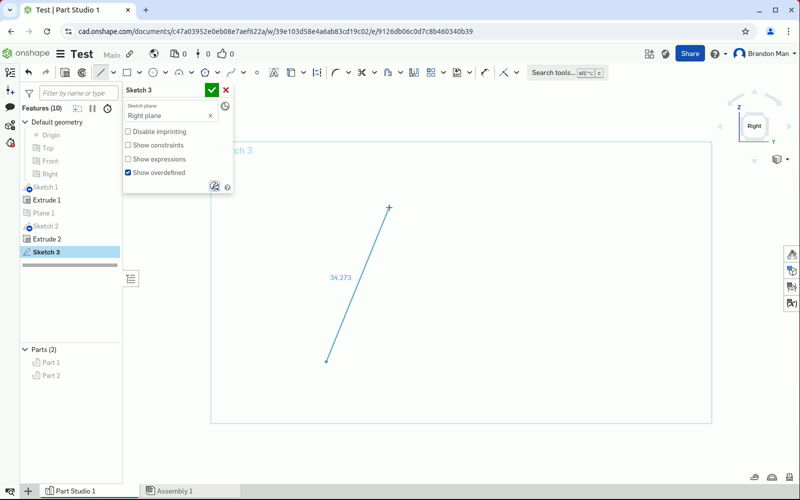
click(389, 207)
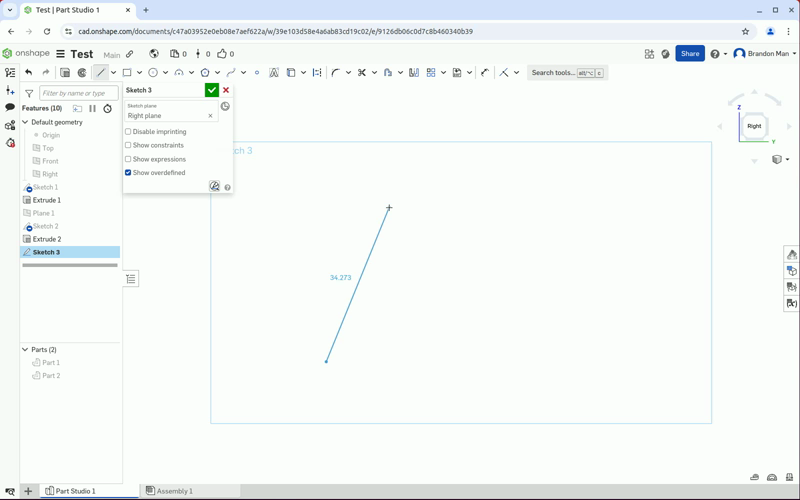
key_up(shift)
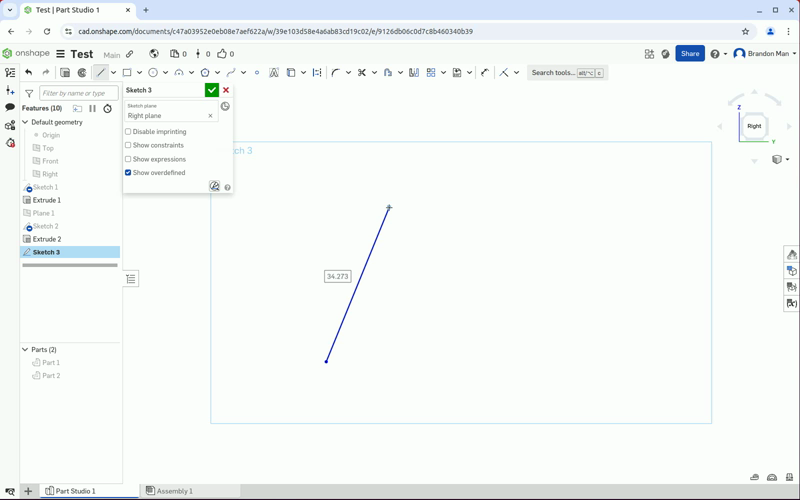
key_down(shift)
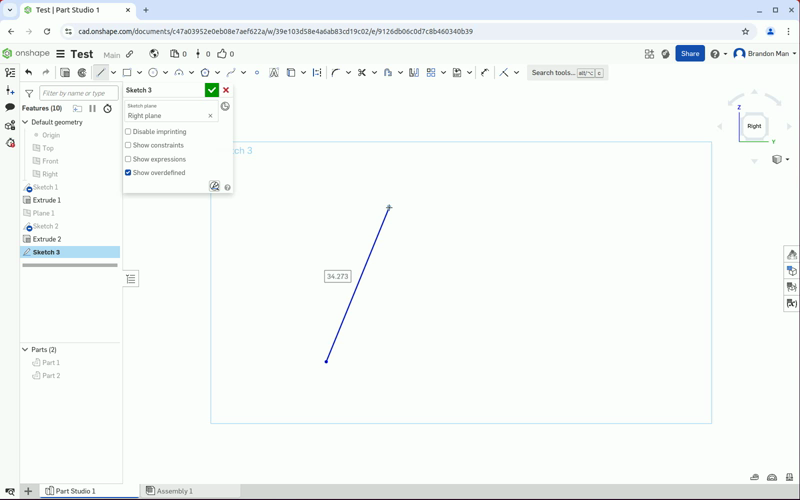
mouse_move(326, 207)
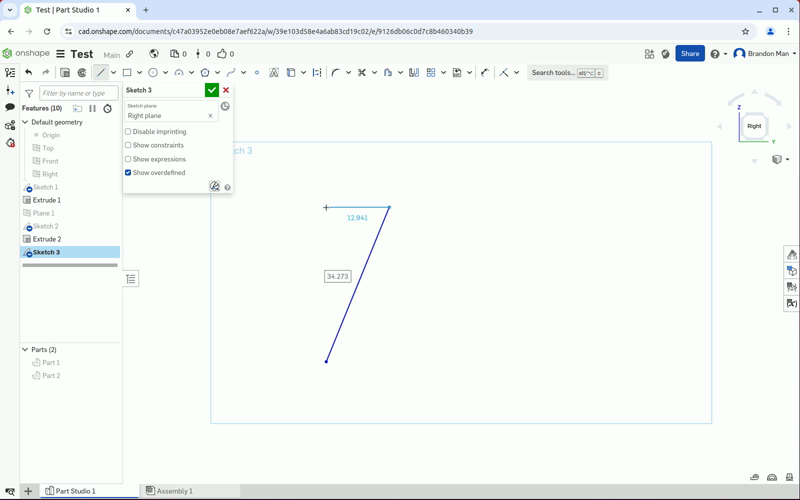
click(326, 207)
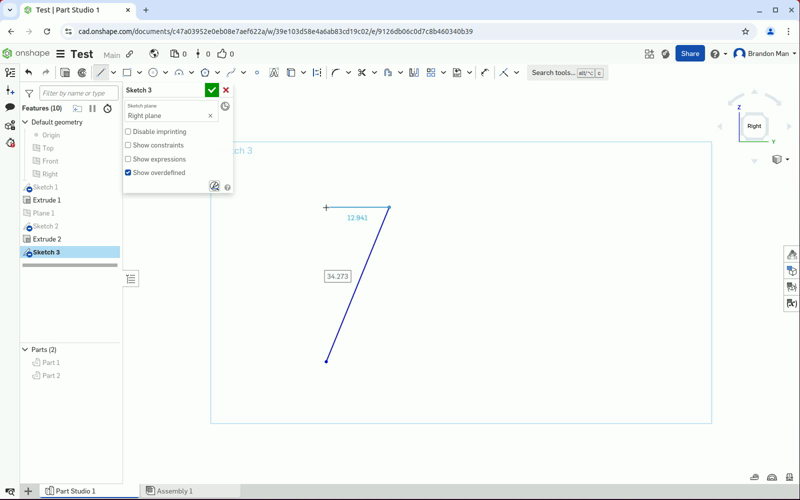
key_up(shift)
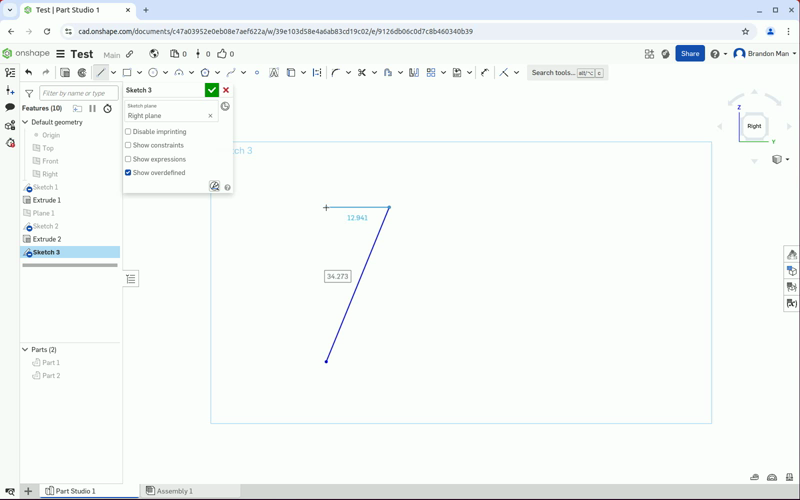
key_down(shift)
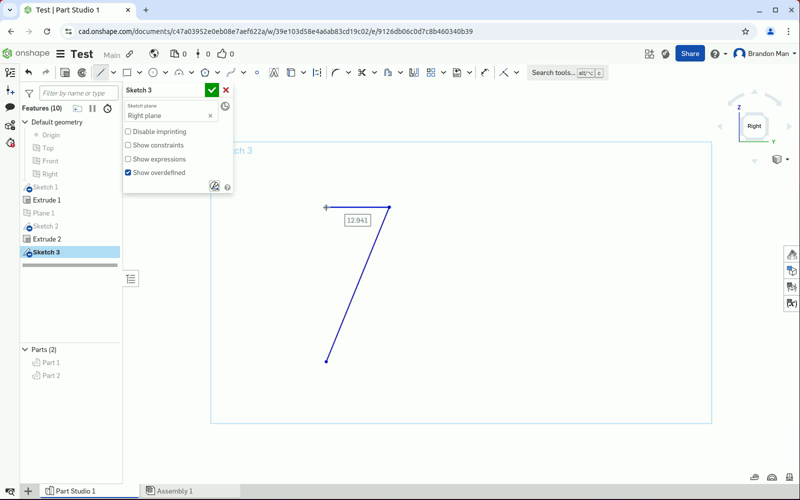
mouse_move(326, 361)
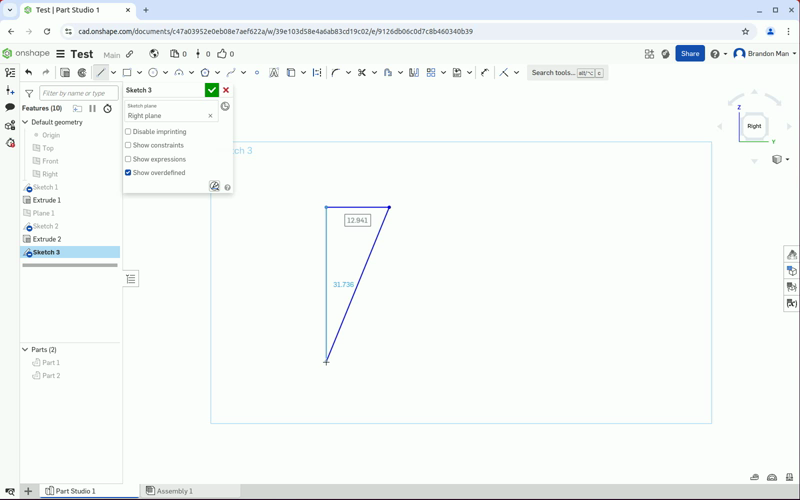
key_up(shift)
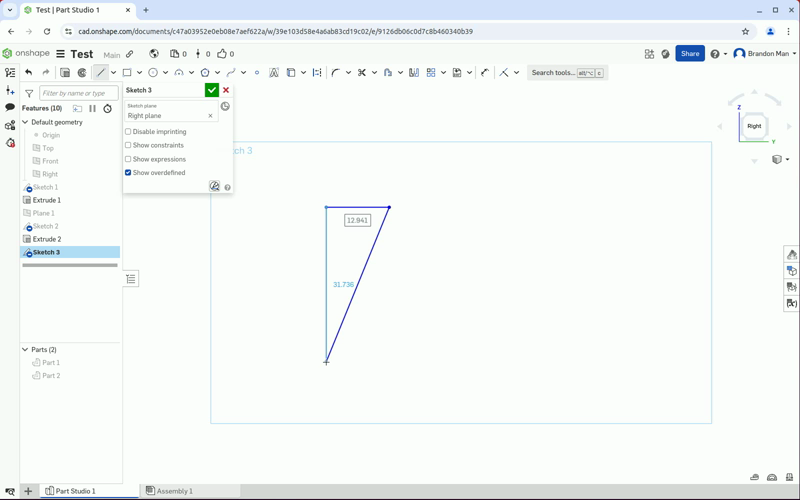
click(326, 361)
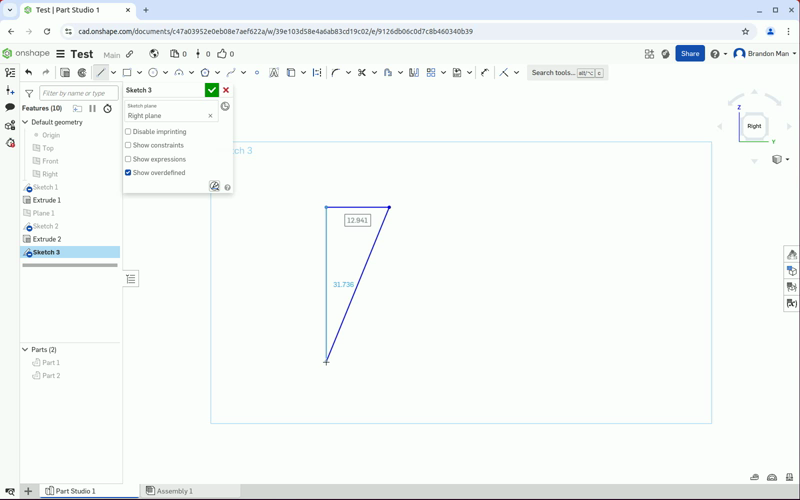
key(esc)
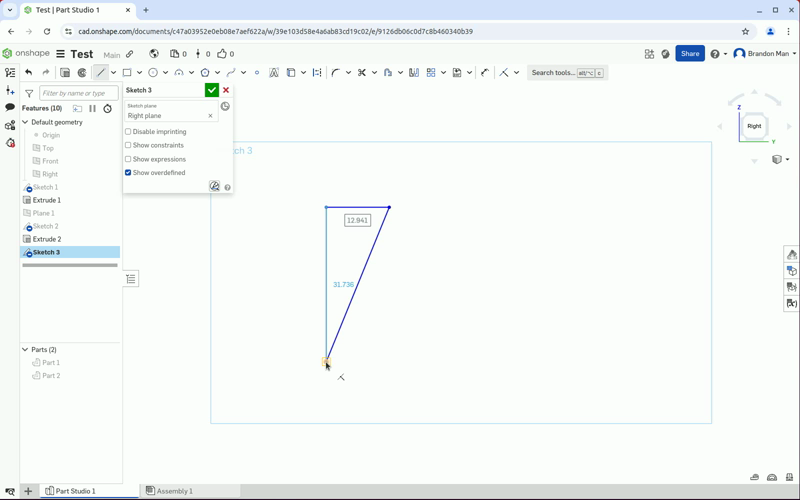
mouse_move(335, 283)
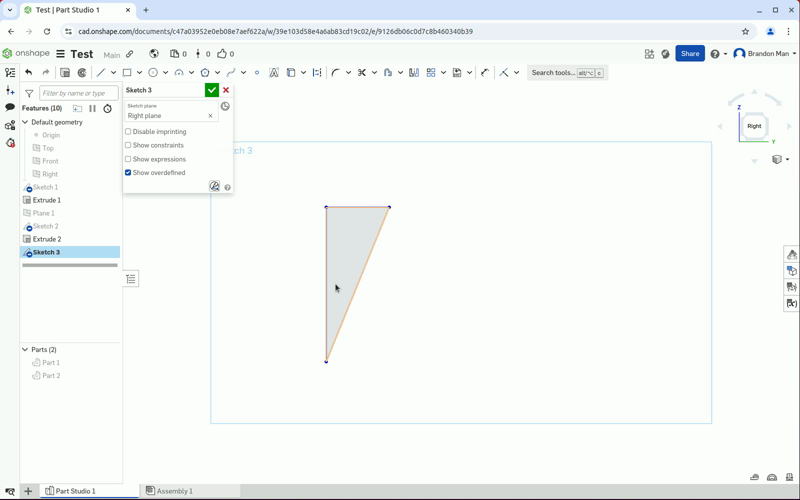
click(335, 283)
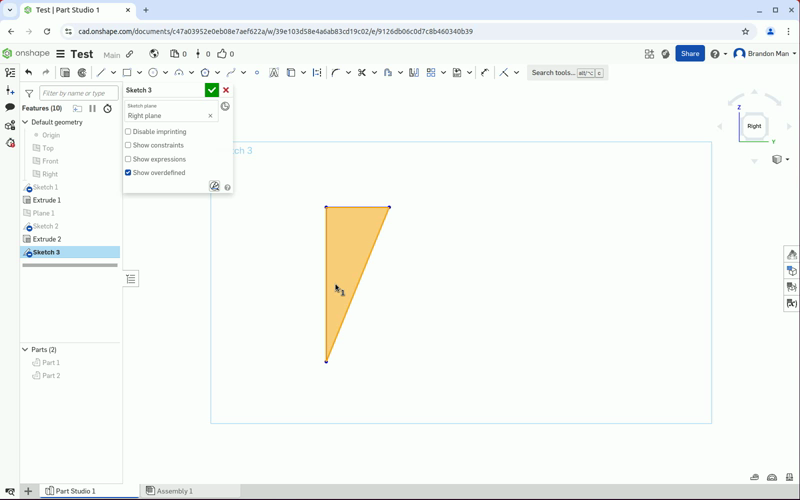
mouse_move(73, 352)
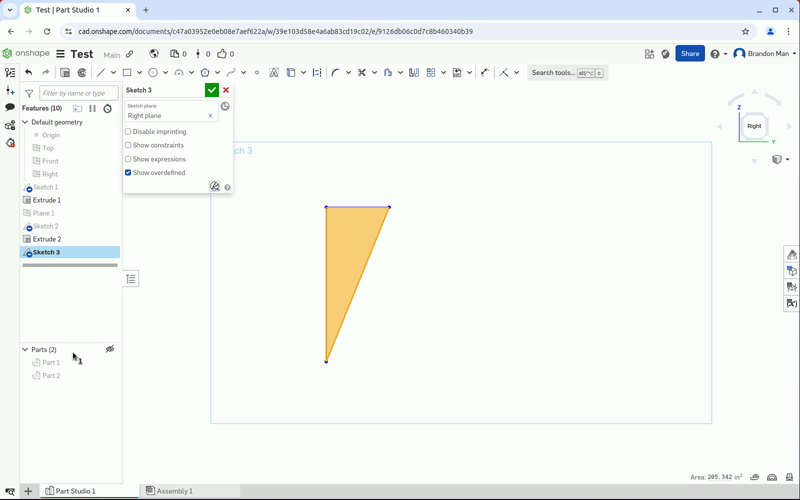
key(shift+y)
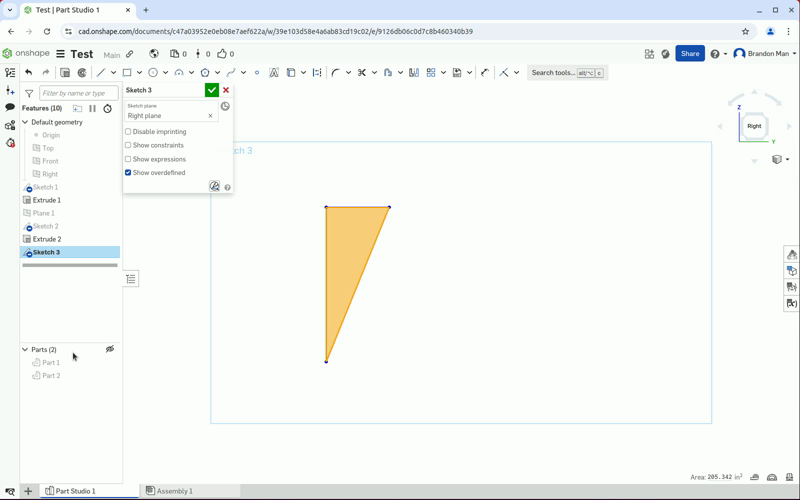
key(shift+e)
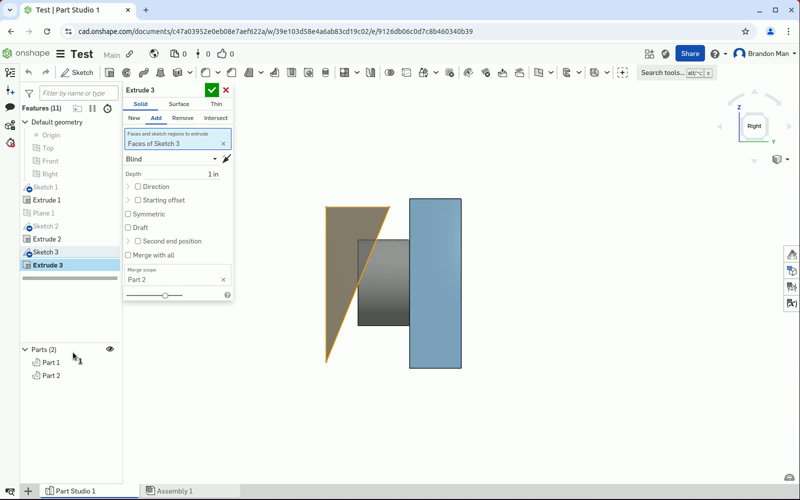
mouse_move(143, 106)
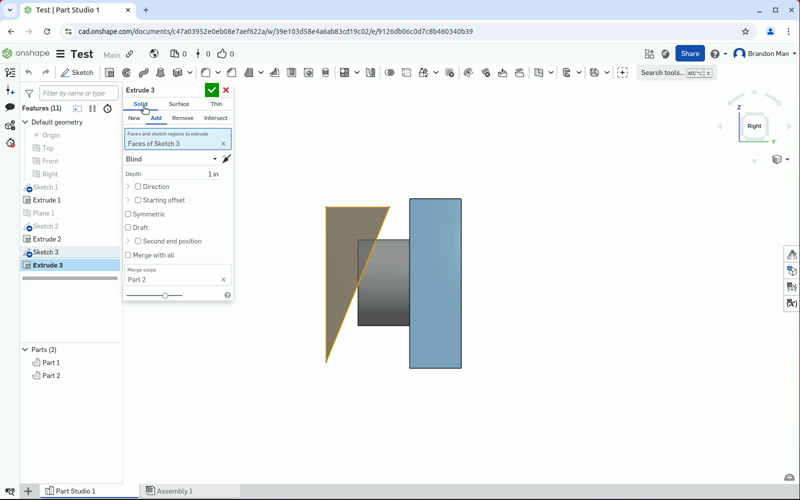
click(143, 106)
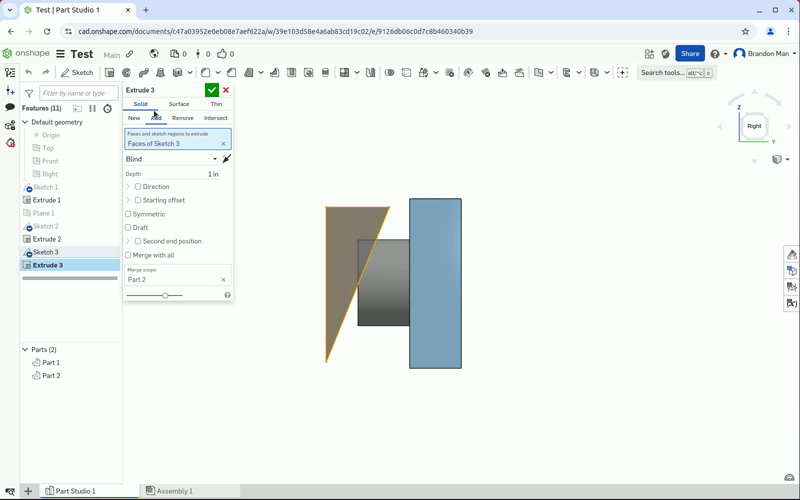
mouse_move(186, 120)
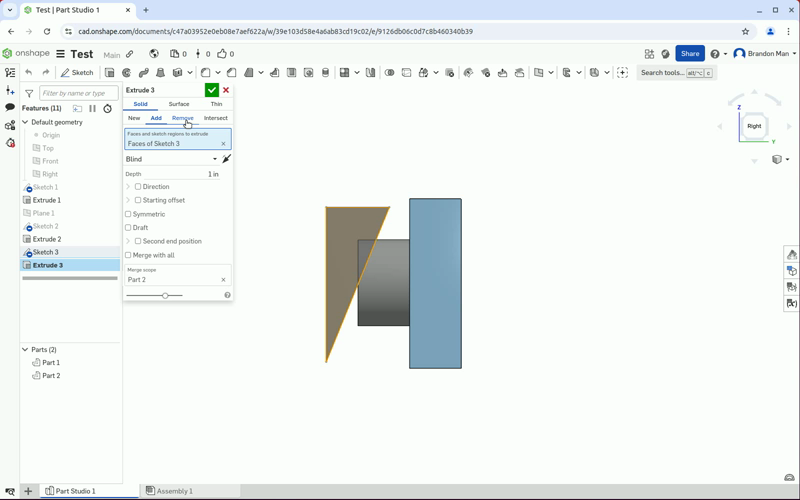
click(186, 120)
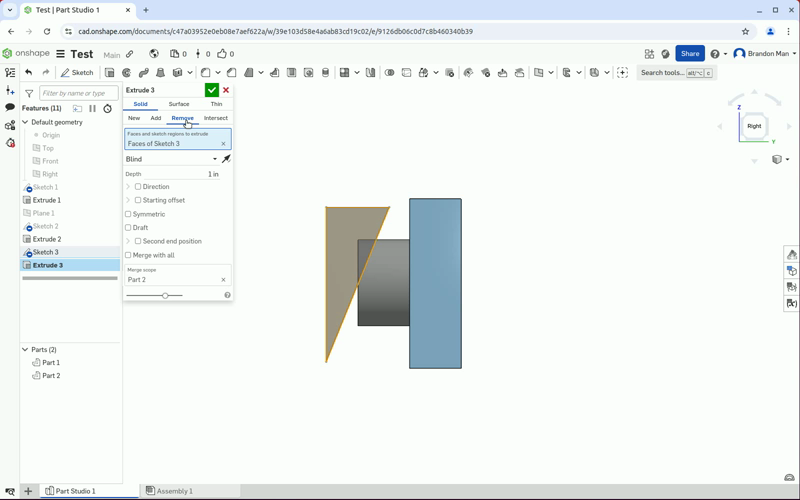
key(tab, 4)
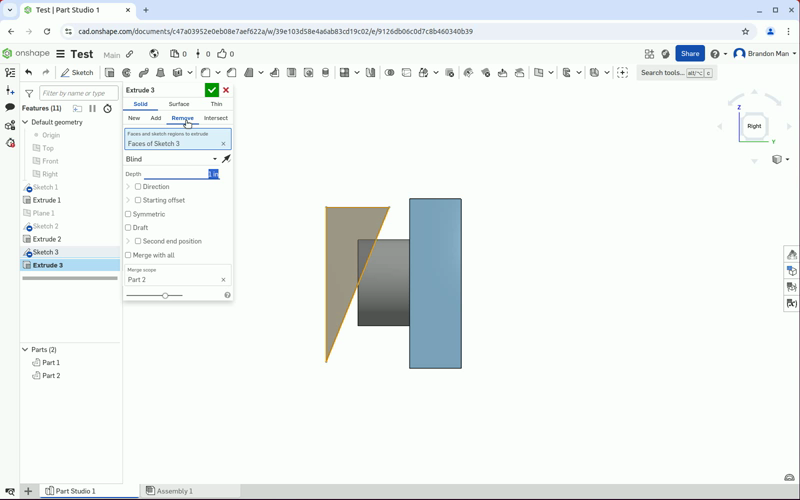
text(21.182)
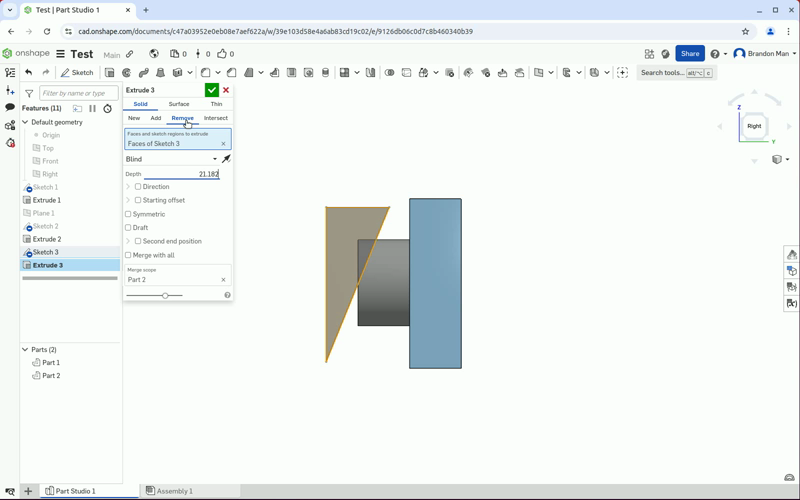
key(tab, 3)
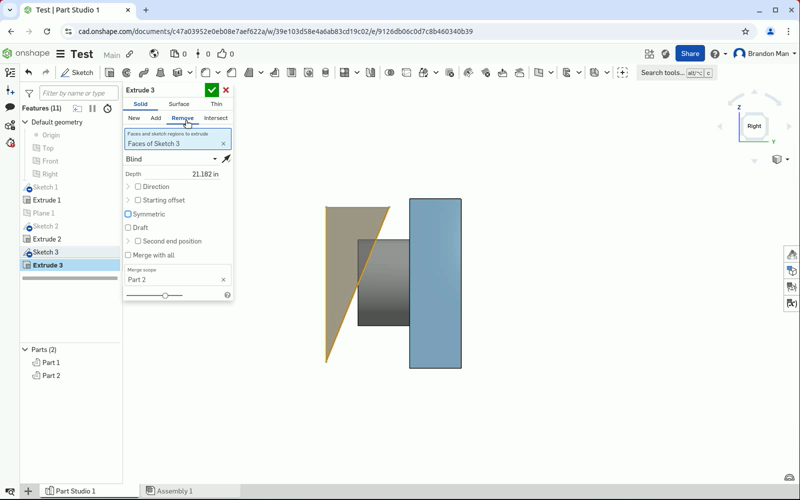
key(space)
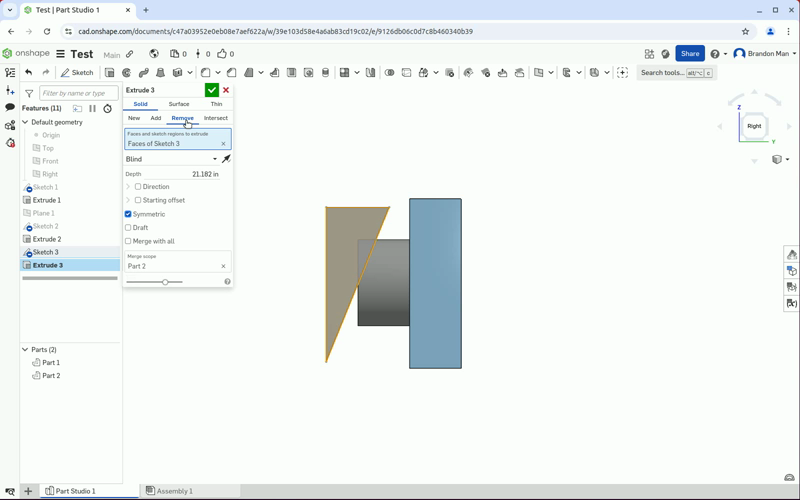
key(tab, 2)
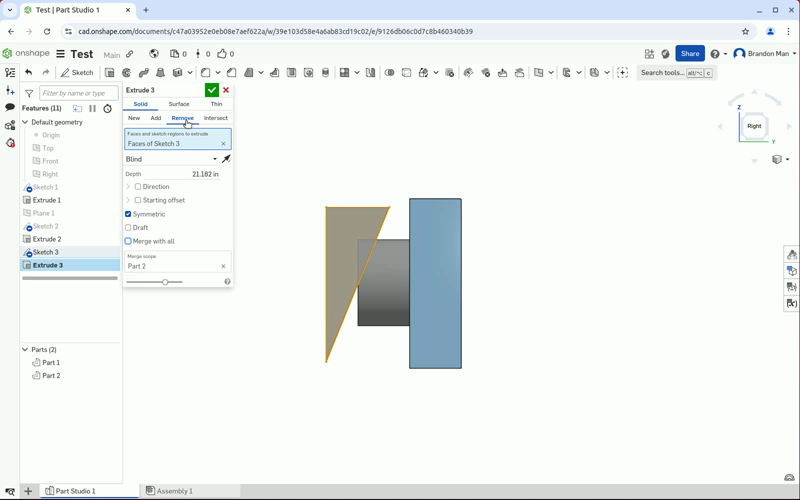
key(space)
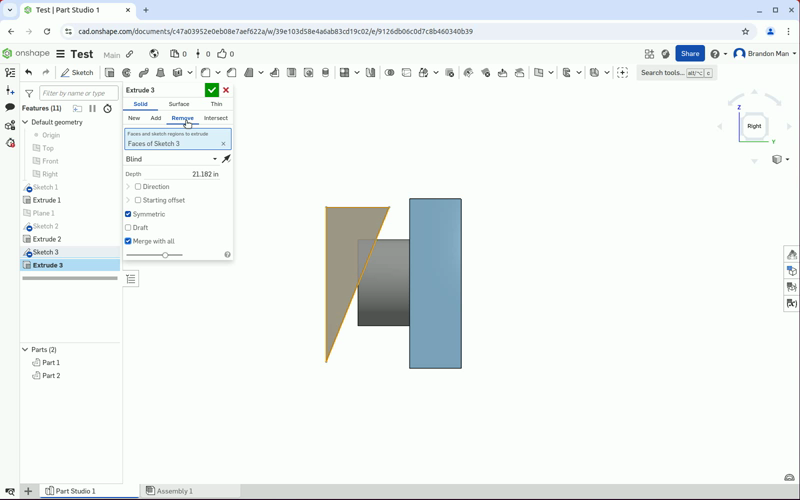
key(enter)
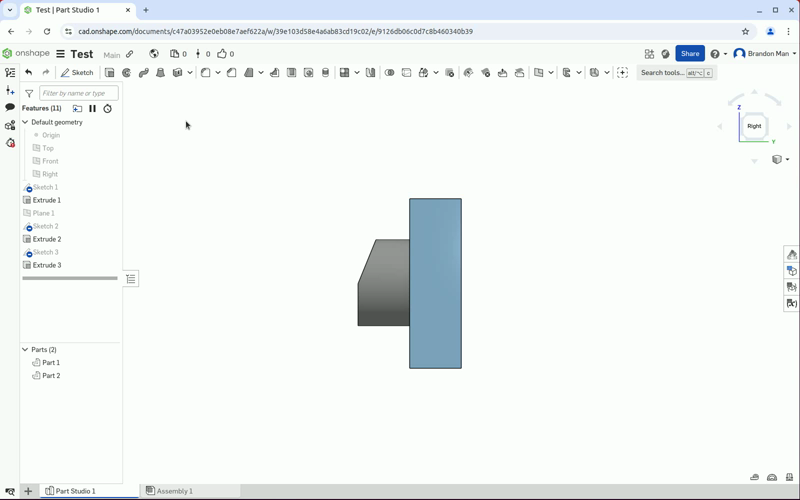
key(shift+h)
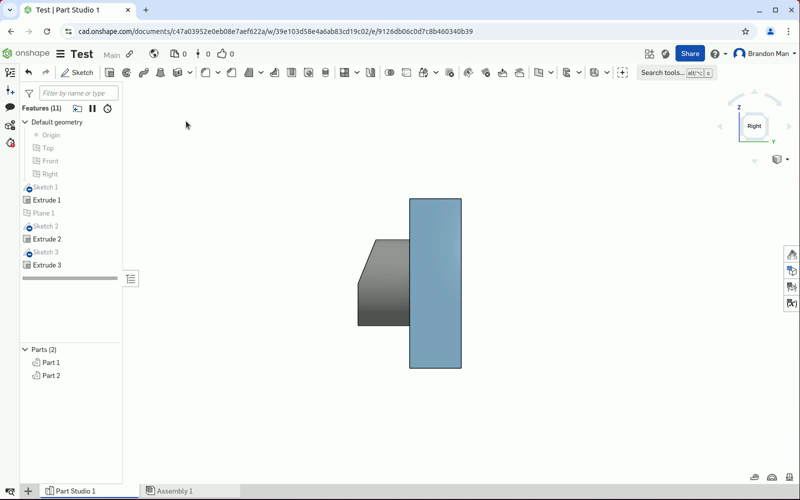
key(shift+h)
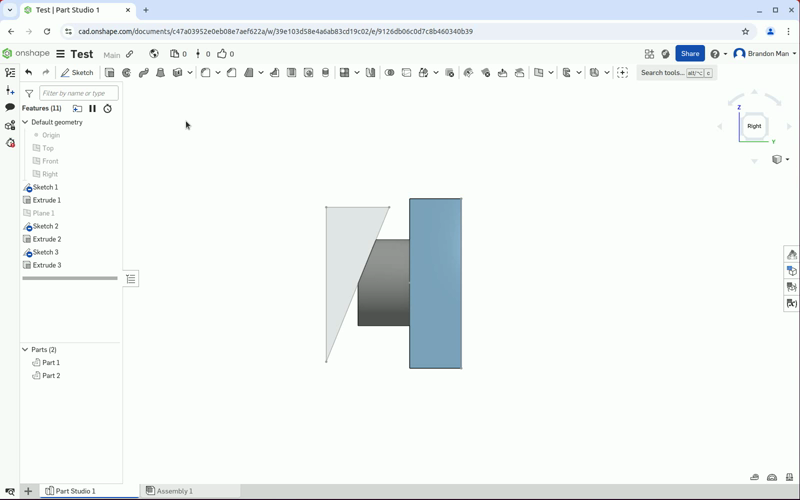
key(shift+7)
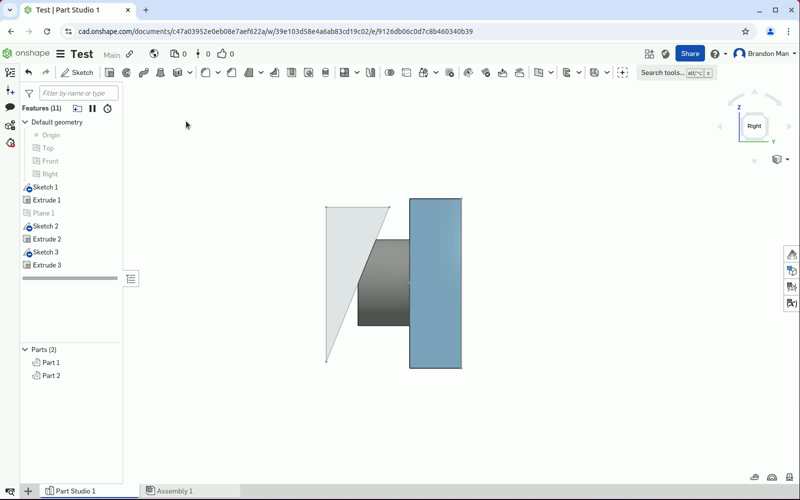
key(right, 2)
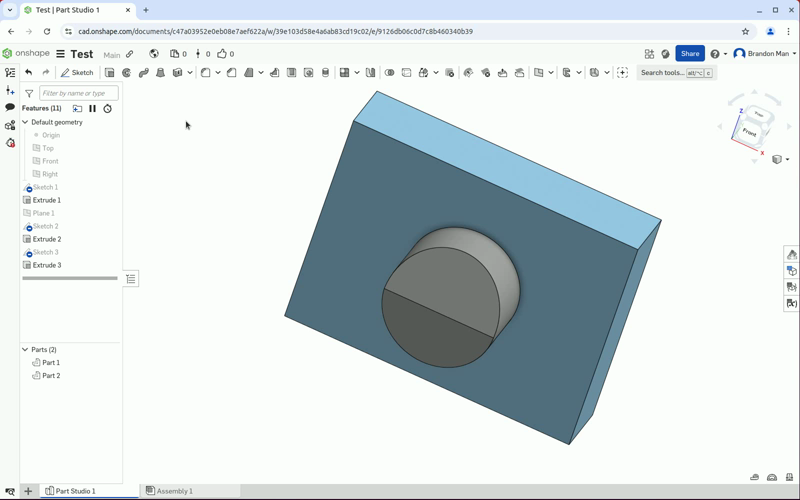
key(down, 2)
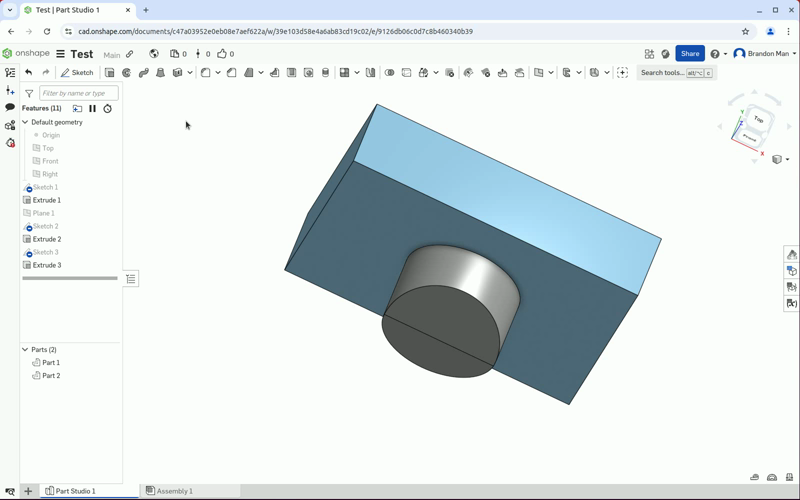
key(up, 2)
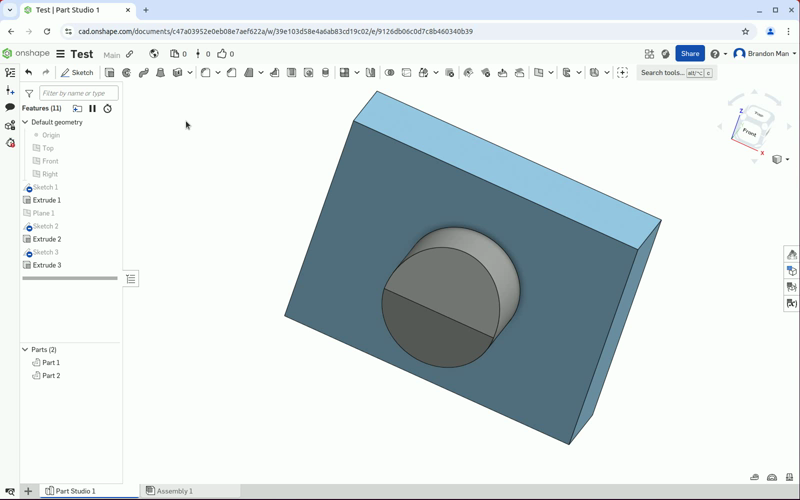
key(left, 2)
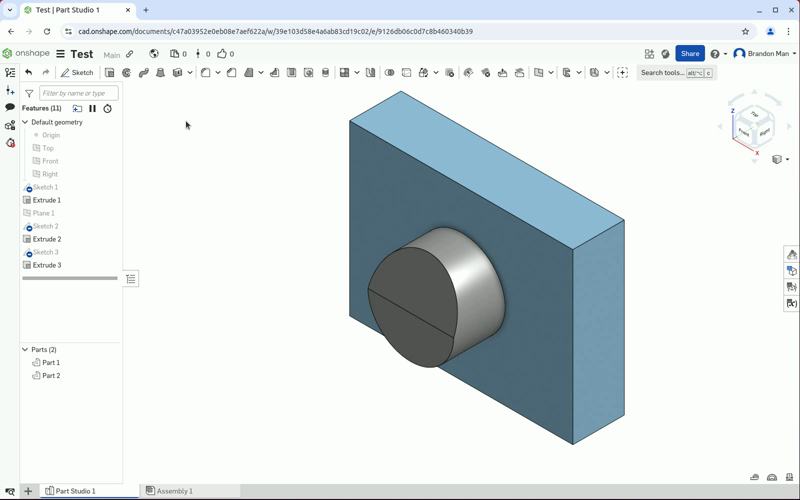
mouse_move(73, 189)
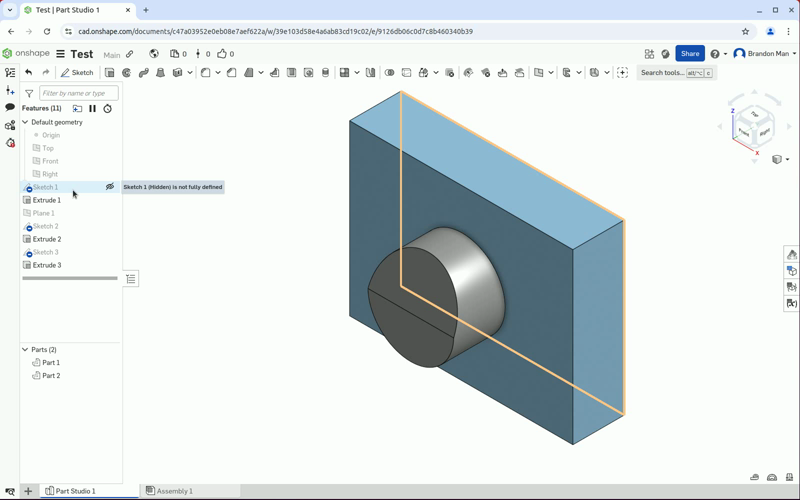
click(73, 189)